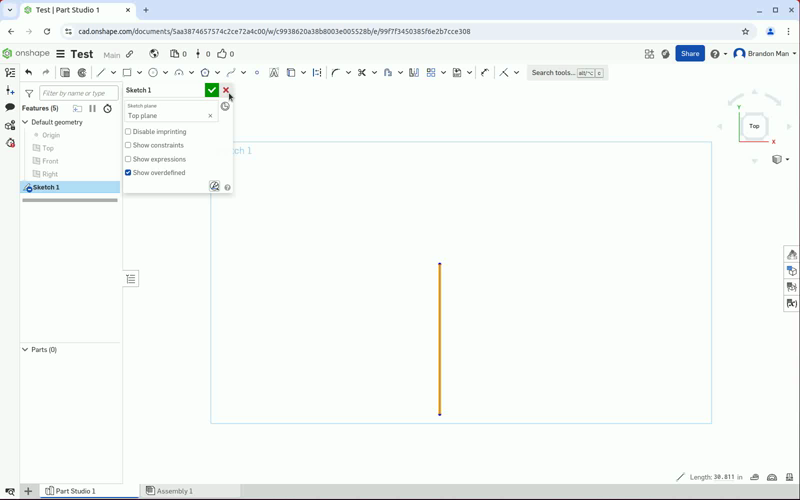
key(shift+h)
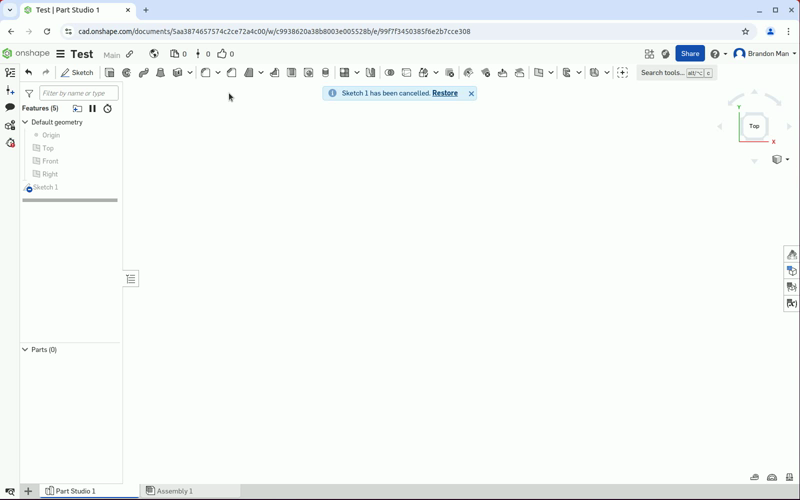
mouse_move(73, 352)
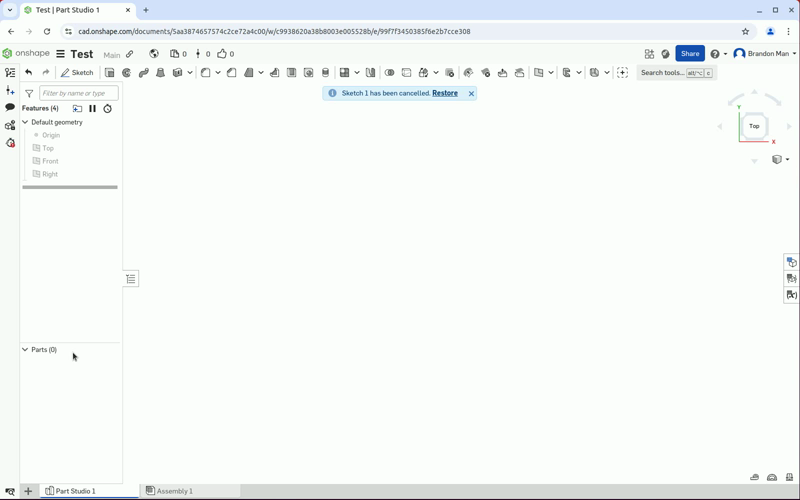
key(y)
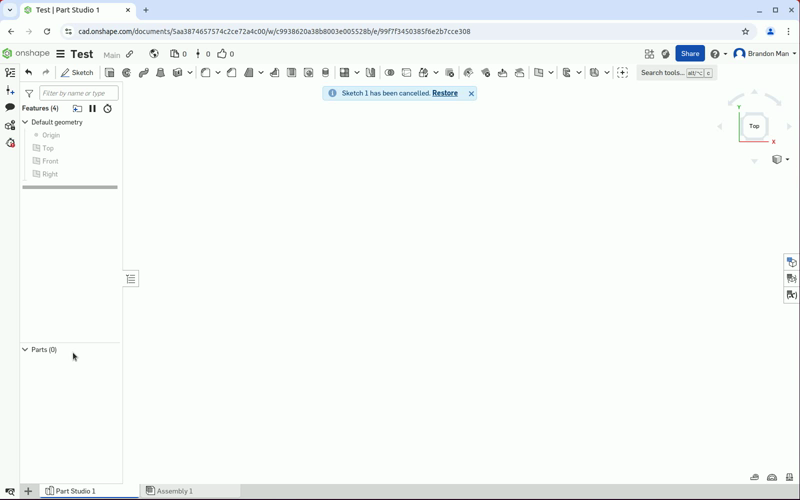
key(shift+p)
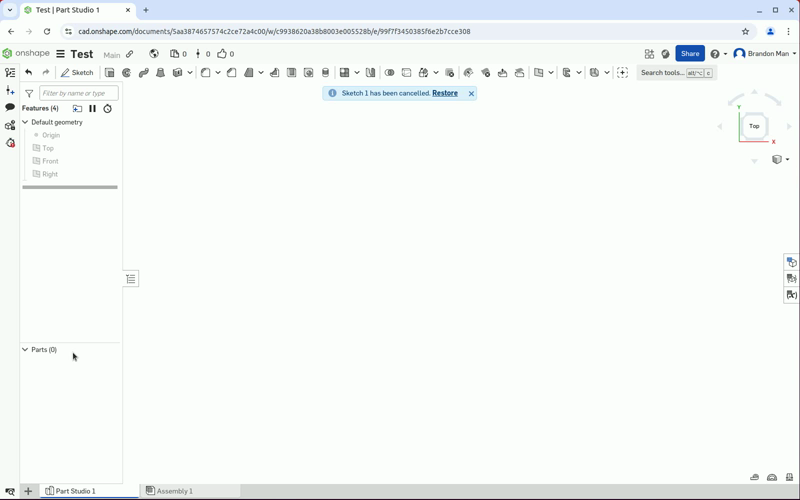
key(space)
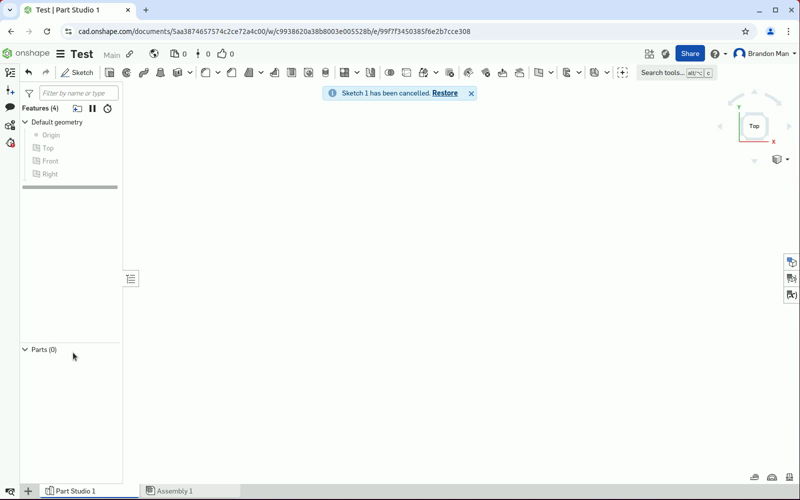
key_down(shift)
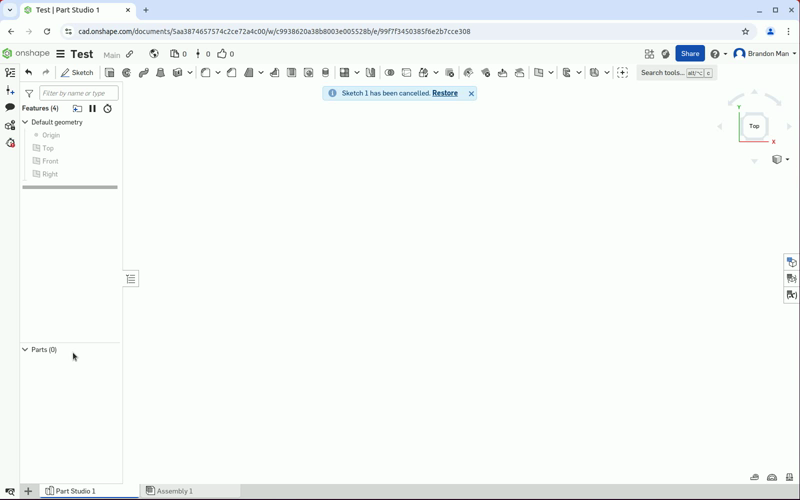
key(up)
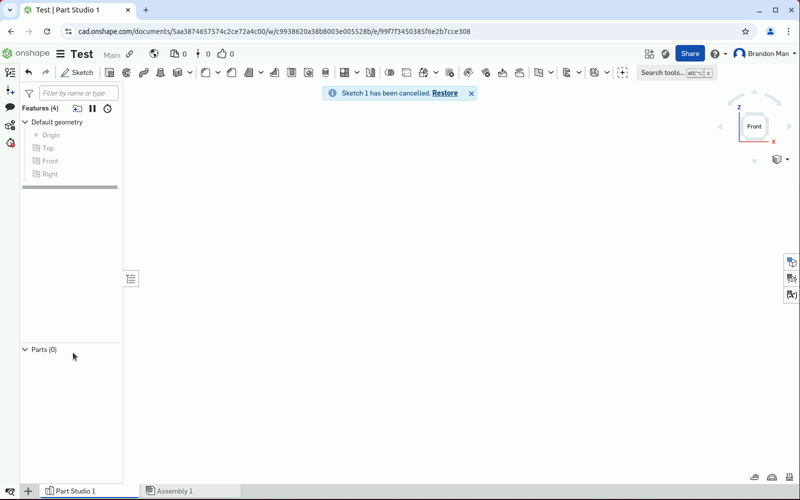
key_up(shift)
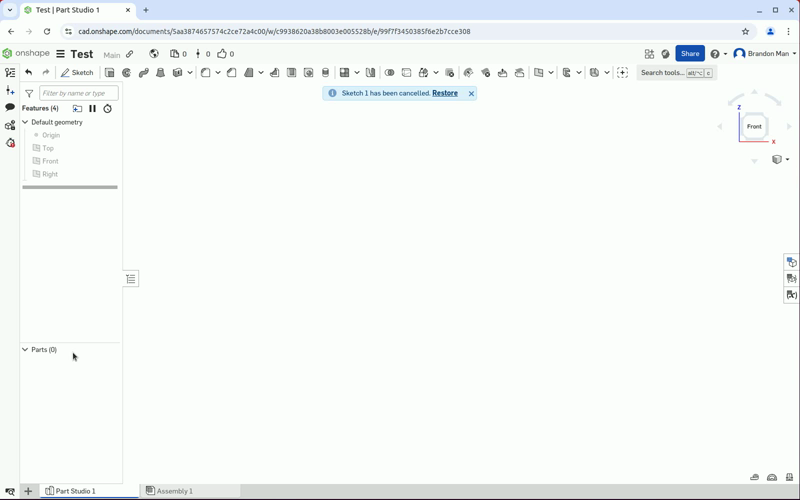
mouse_move(73, 352)
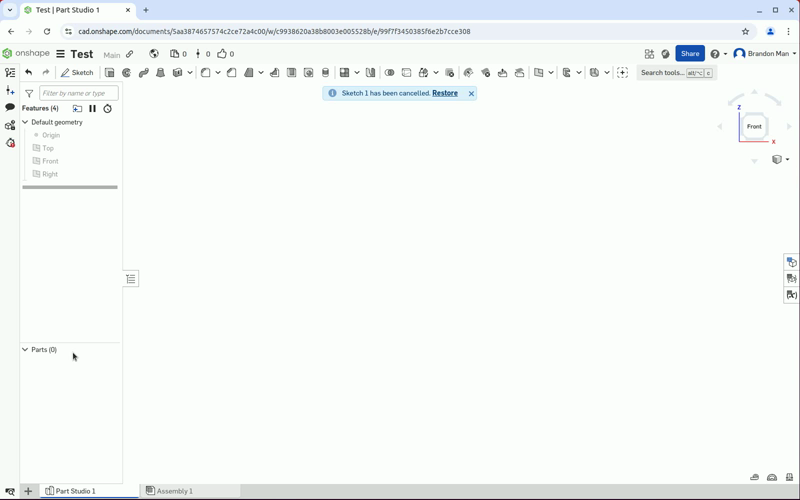
key(shift+y)
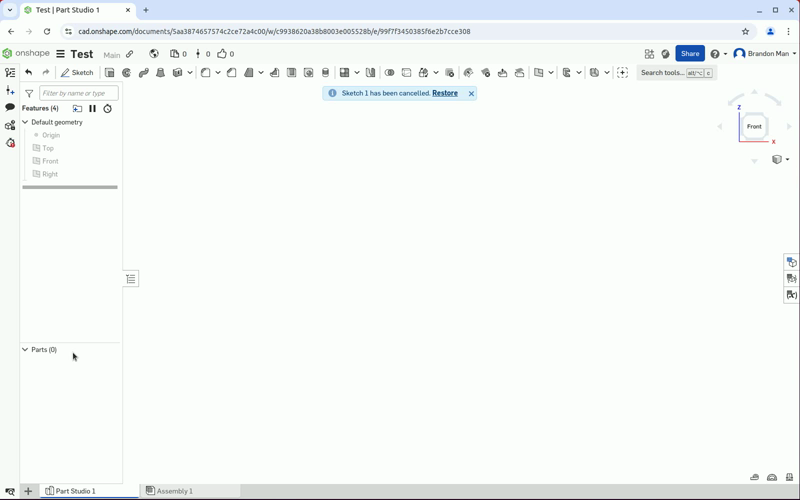
key(shift+s)
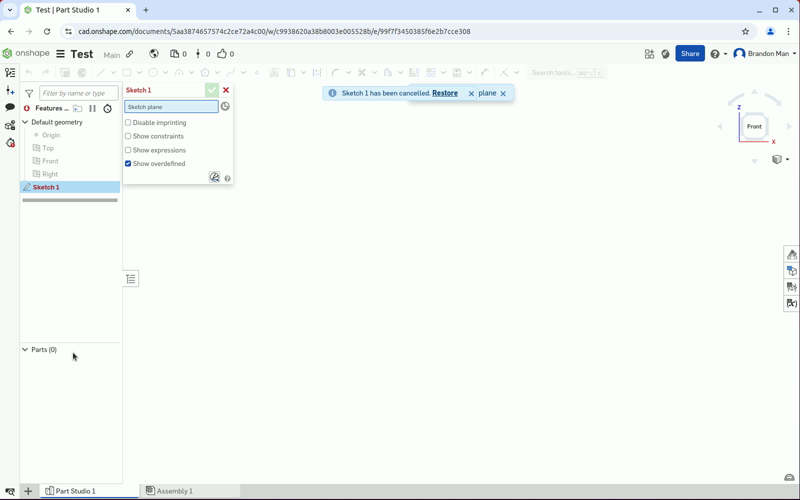
mouse_move(73, 163)
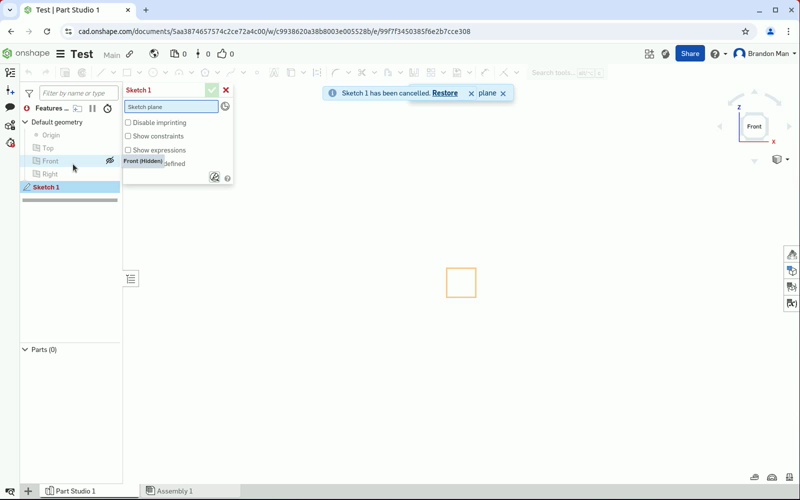
click(73, 163)
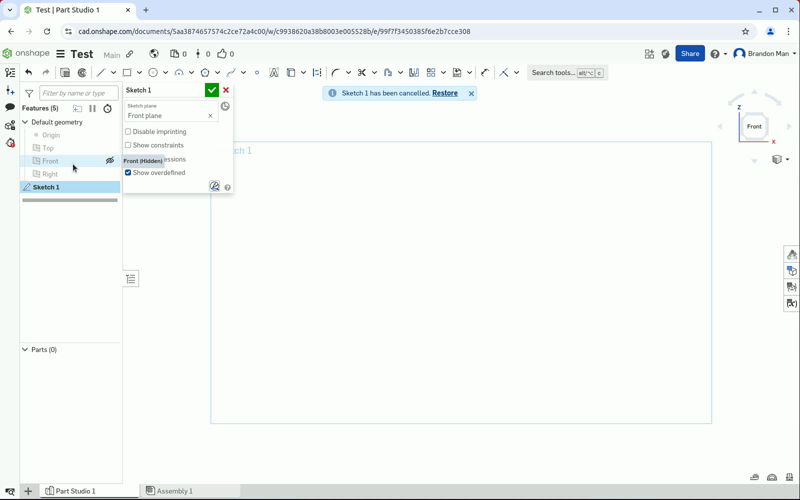
mouse_move(73, 352)
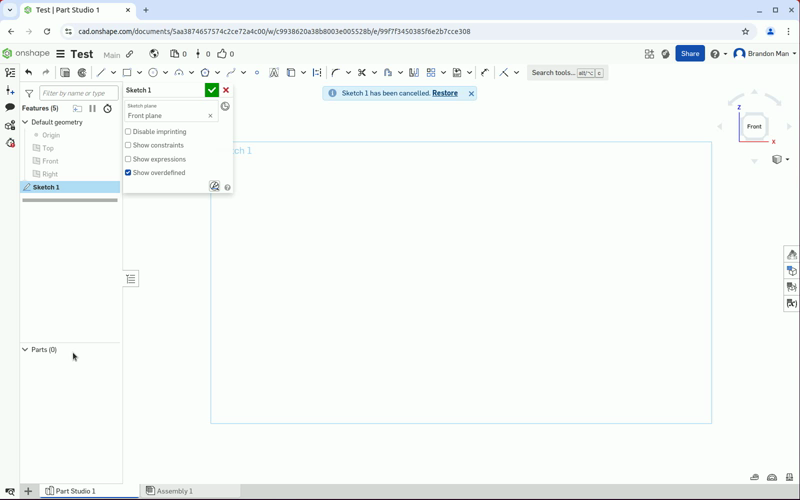
key(y)
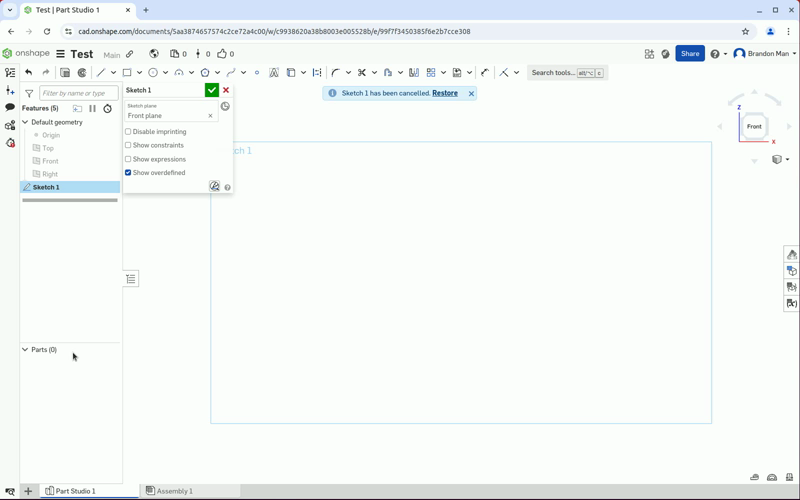
key(l)
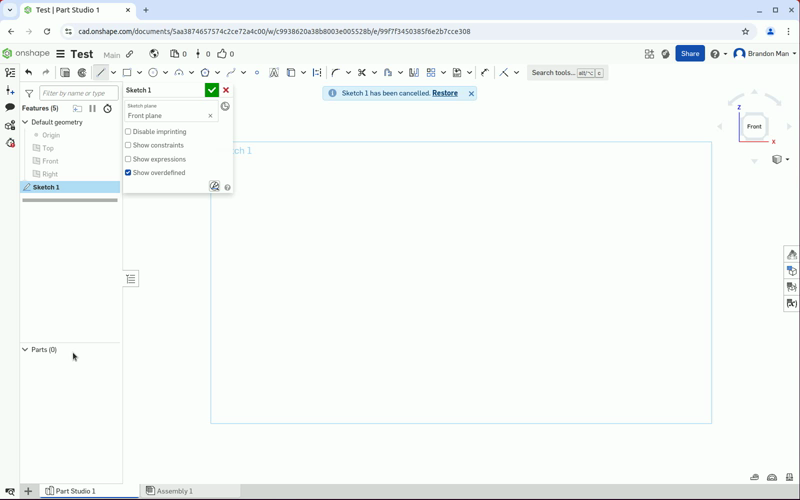
key_down(shift)
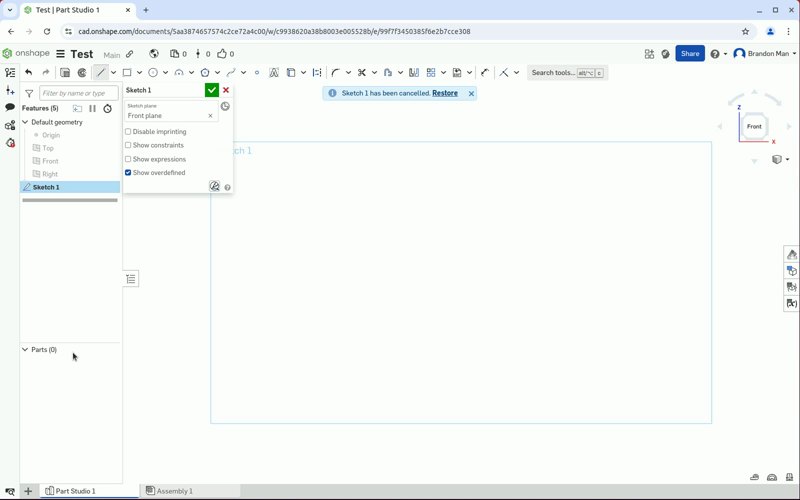
mouse_move(348, 393)
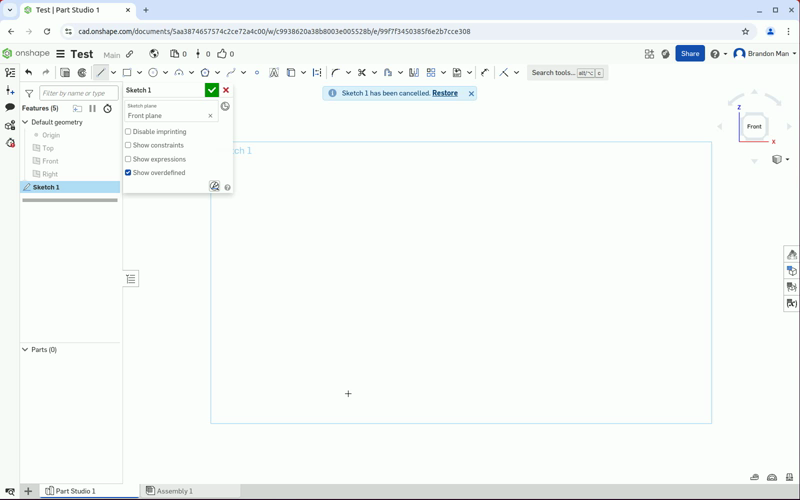
click(348, 393)
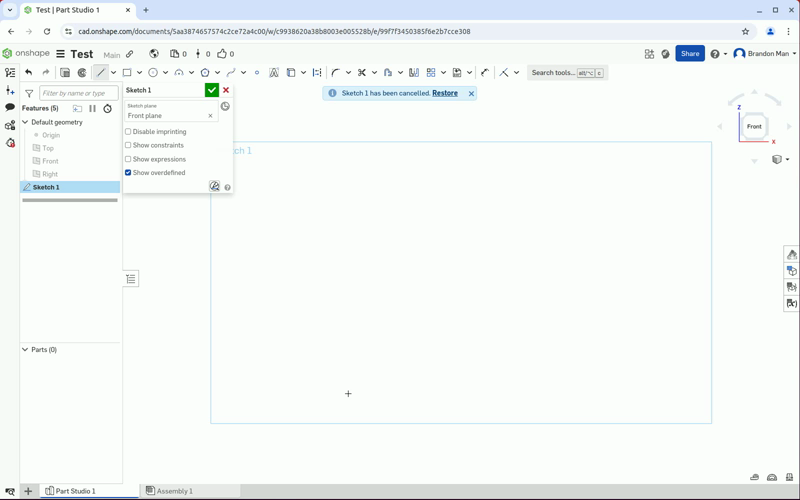
key_up(shift)
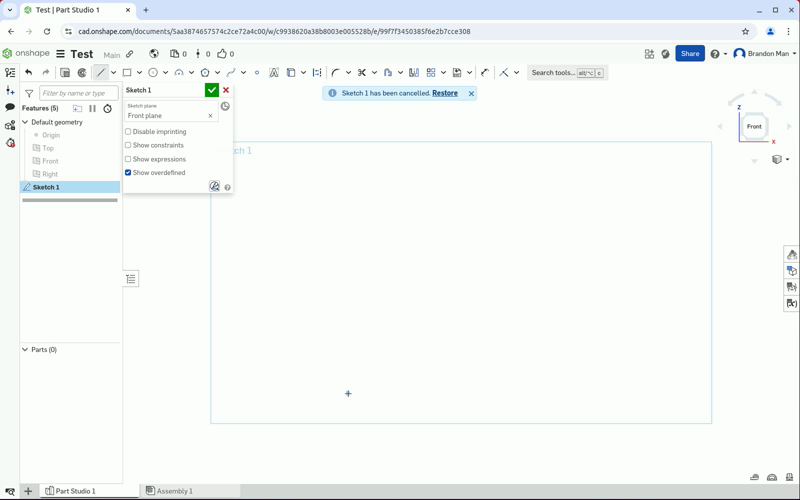
key_down(shift)
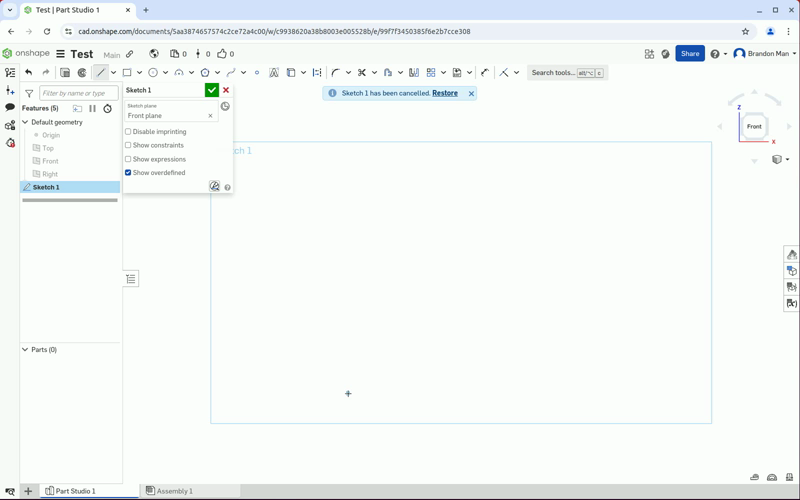
mouse_move(572, 393)
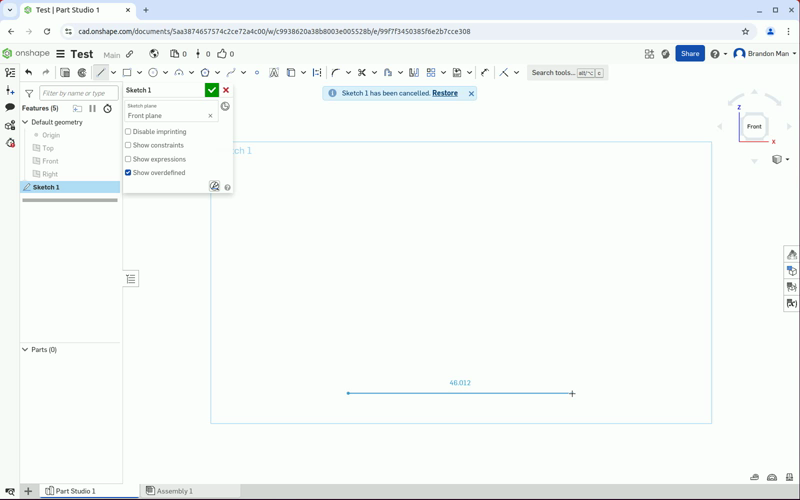
click(572, 393)
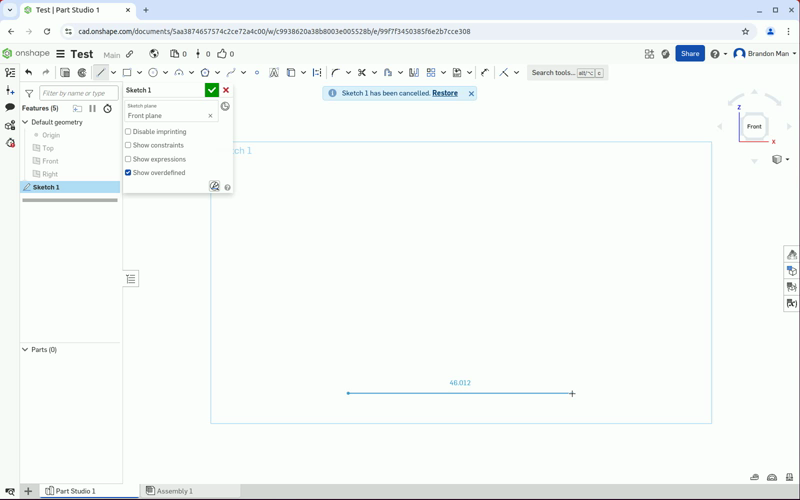
key_up(shift)
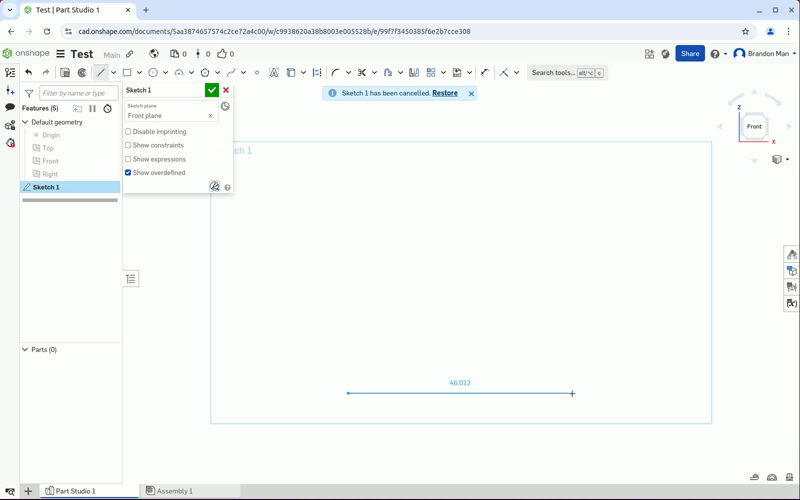
key_down(shift)
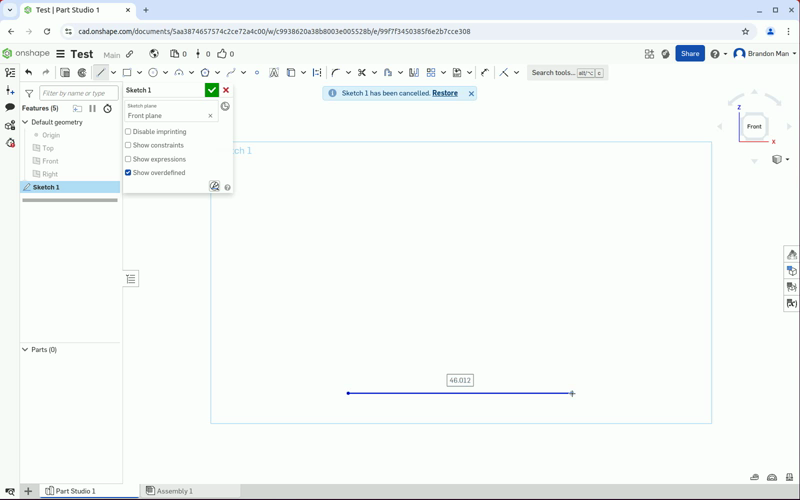
mouse_move(572, 174)
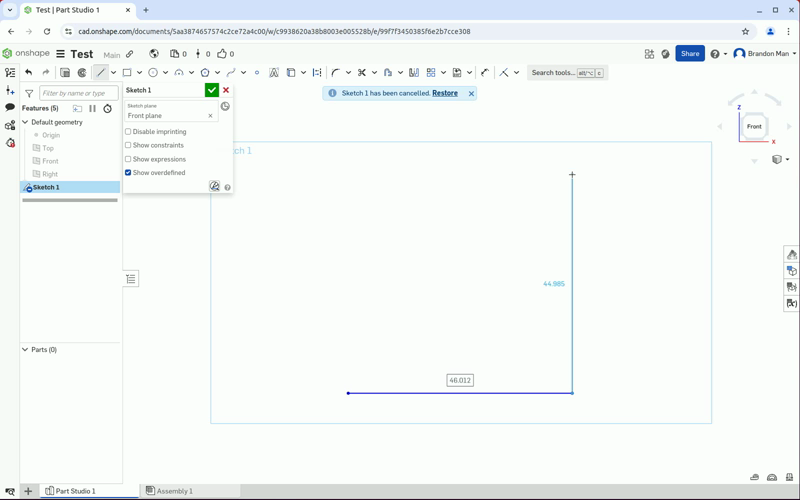
click(572, 174)
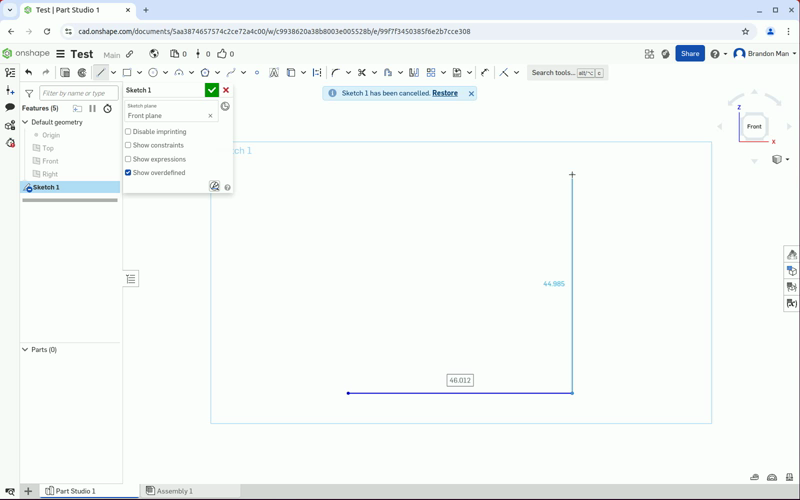
key_up(shift)
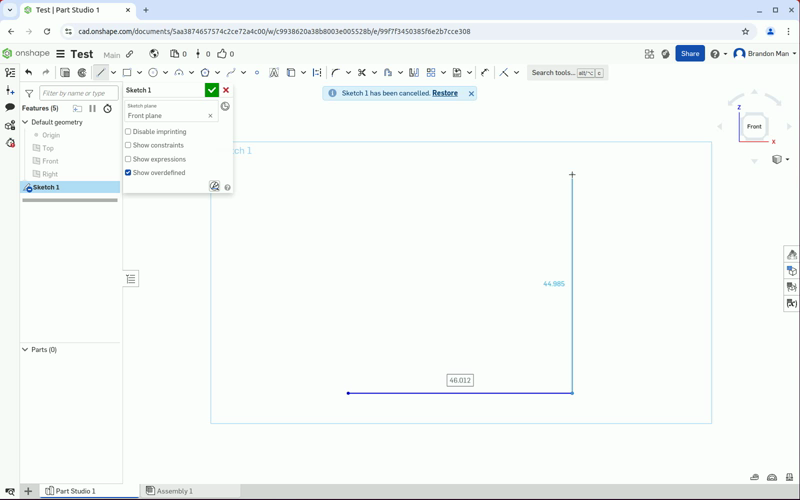
key_down(shift)
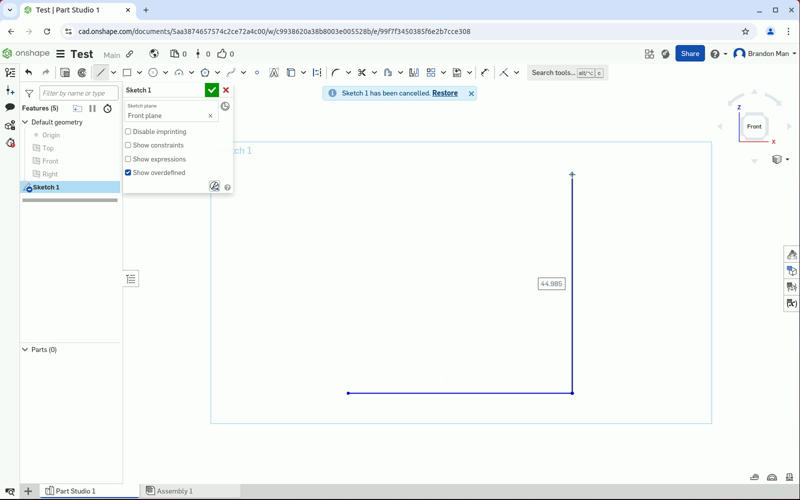
mouse_move(348, 174)
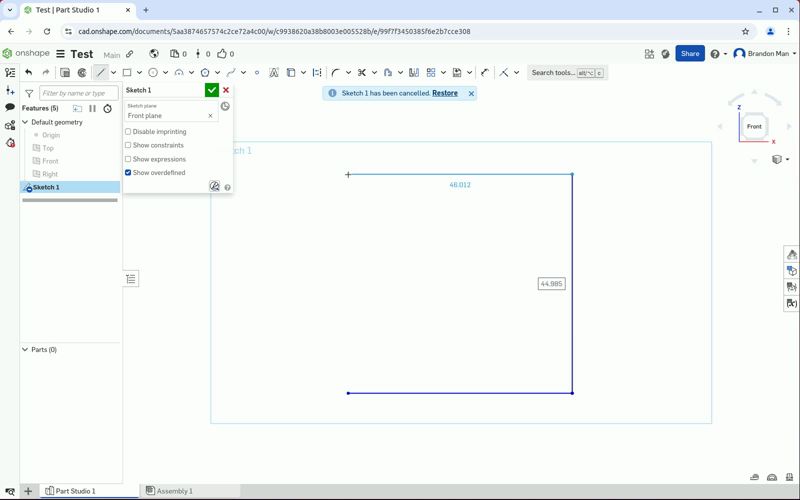
click(348, 174)
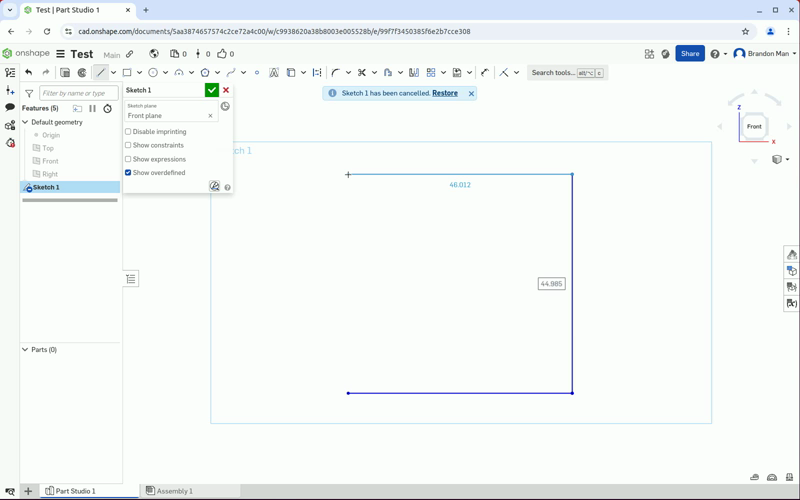
key_up(shift)
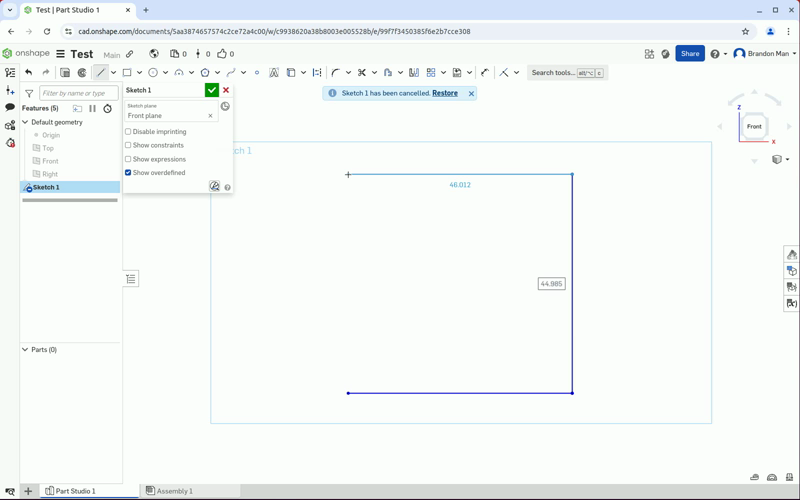
key_down(shift)
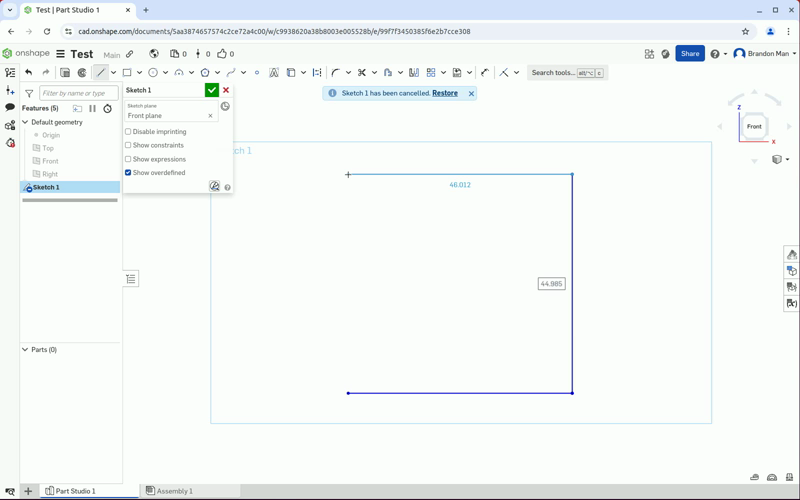
mouse_move(348, 393)
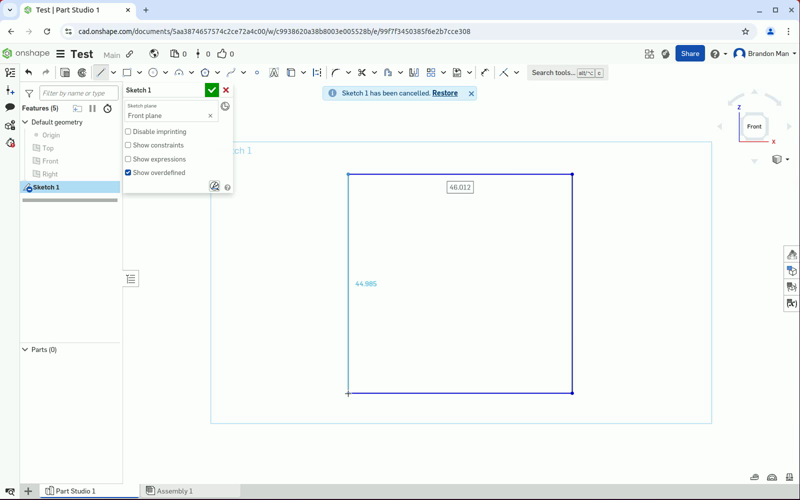
key_up(shift)
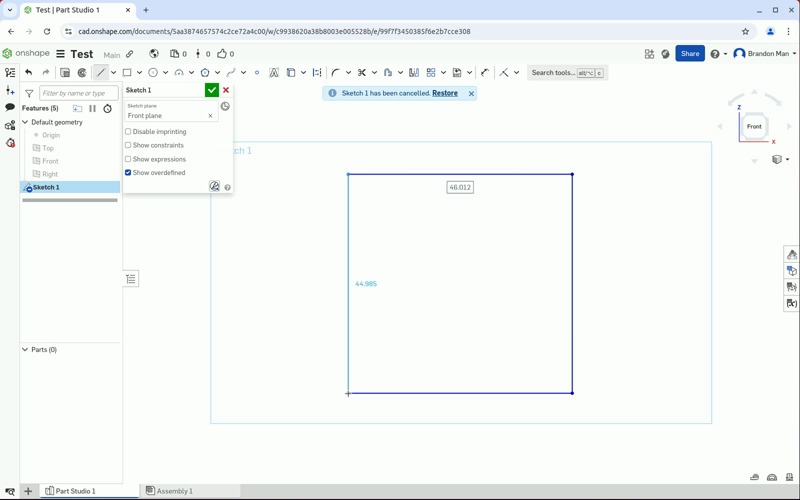
click(348, 393)
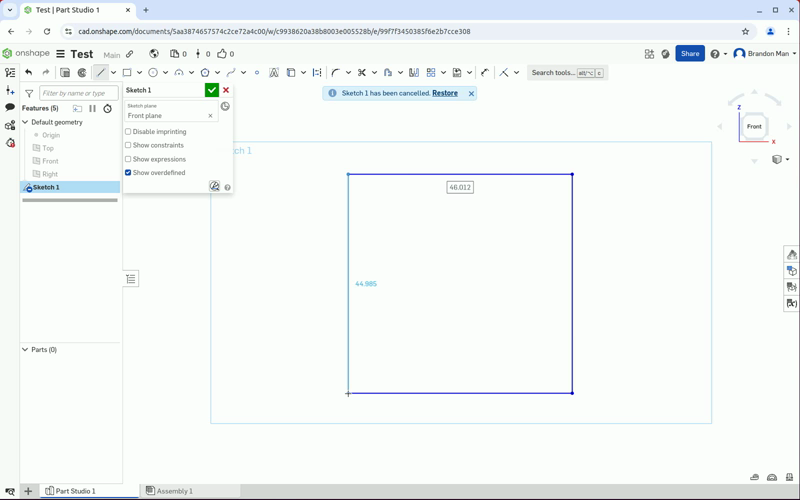
key(esc)
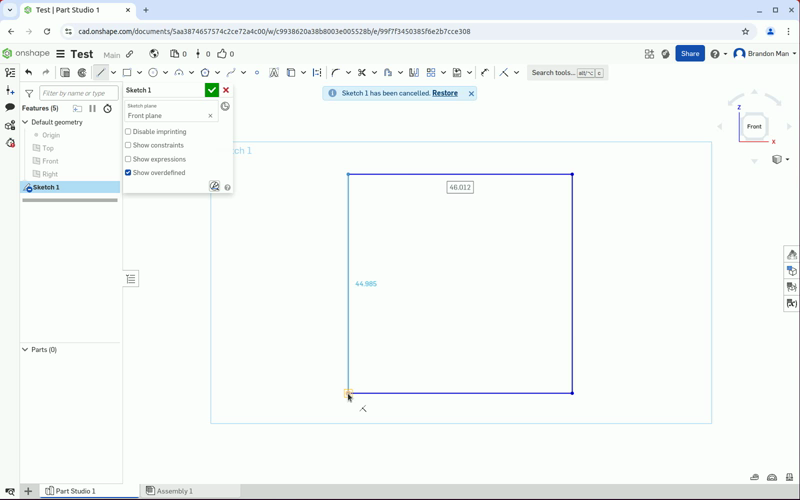
key(l)
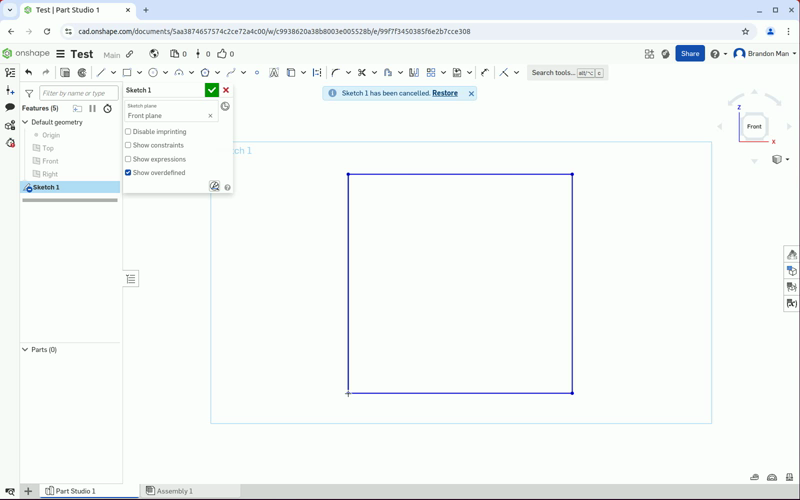
key_down(shift)
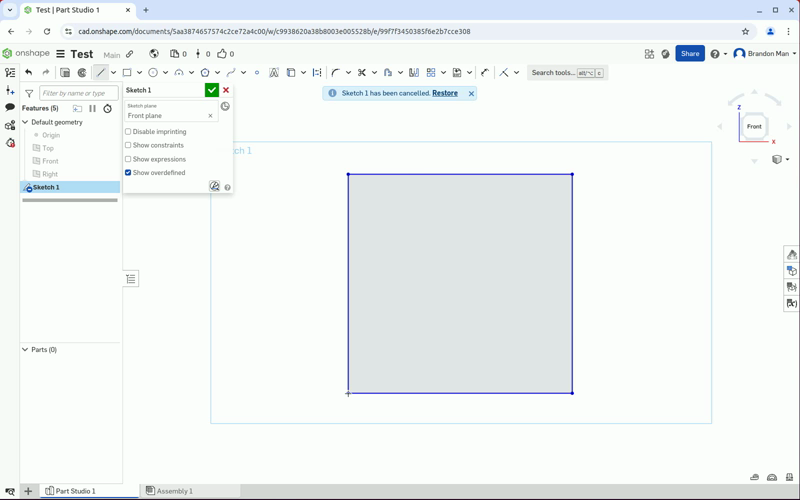
mouse_move(362, 381)
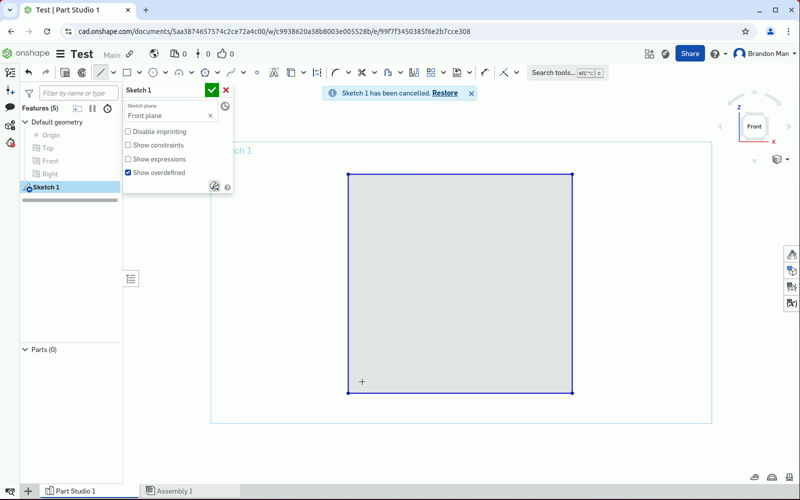
click(362, 381)
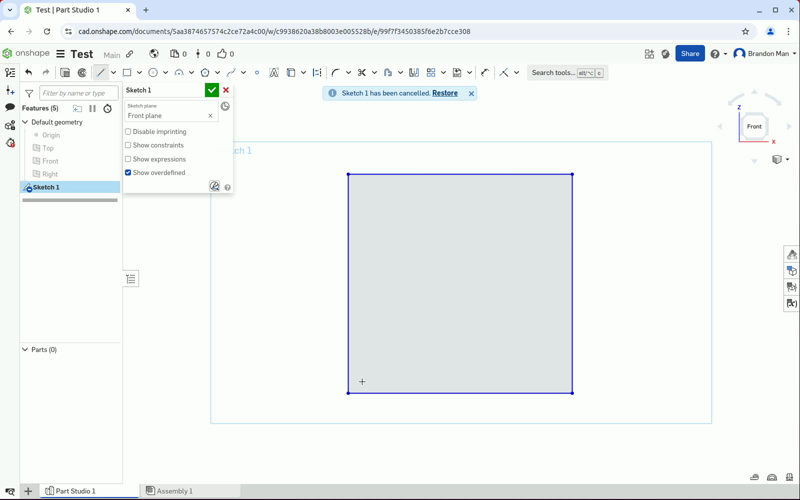
key_up(shift)
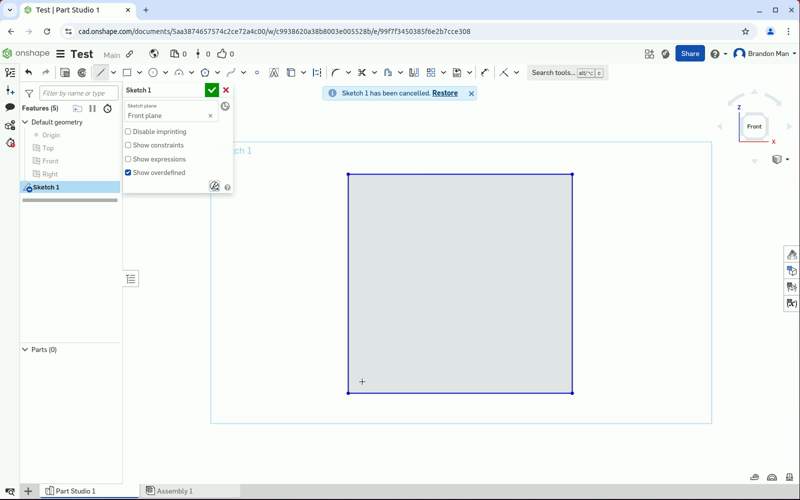
key_down(shift)
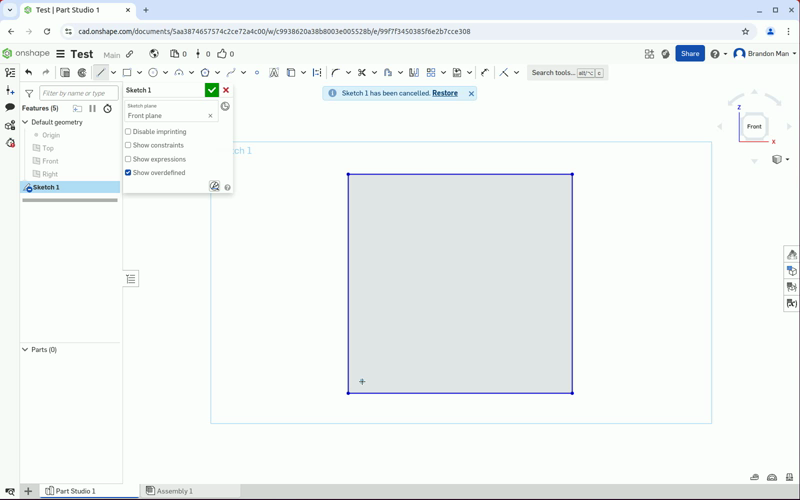
mouse_move(558, 381)
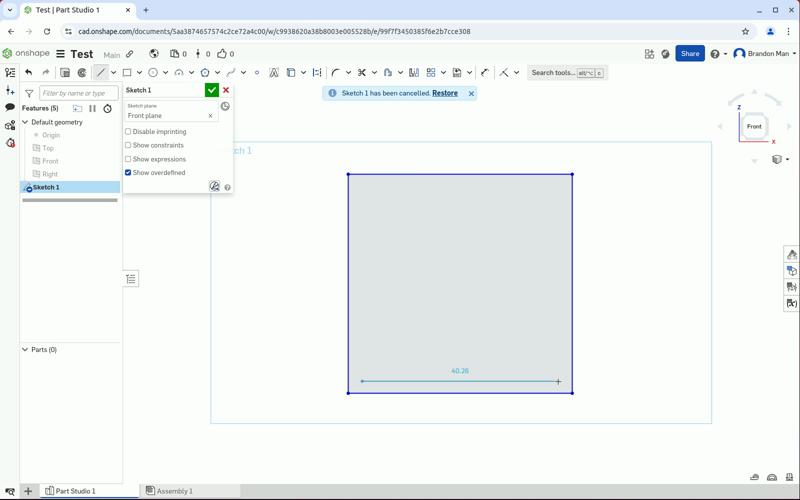
click(558, 381)
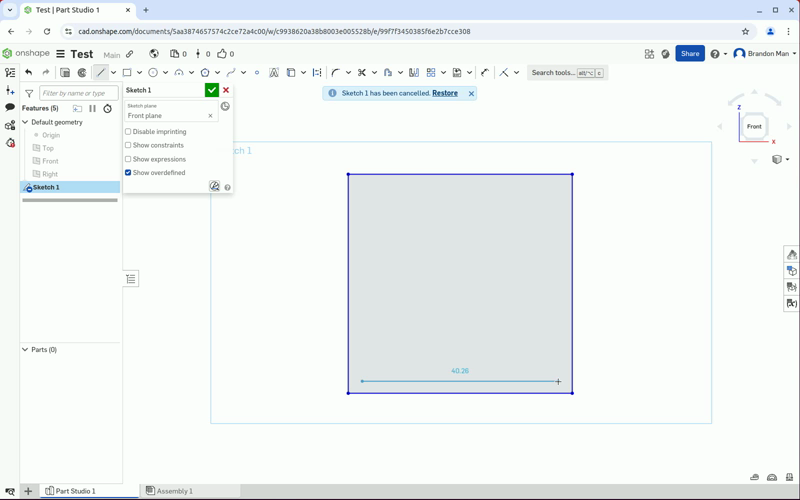
key_up(shift)
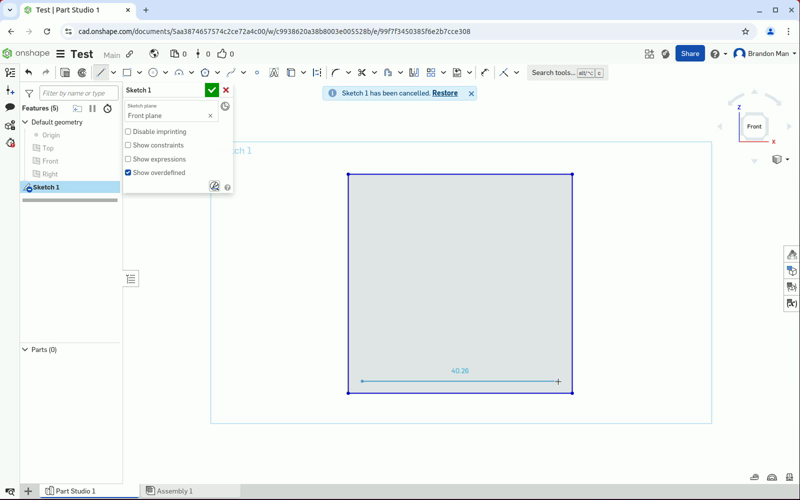
key_down(shift)
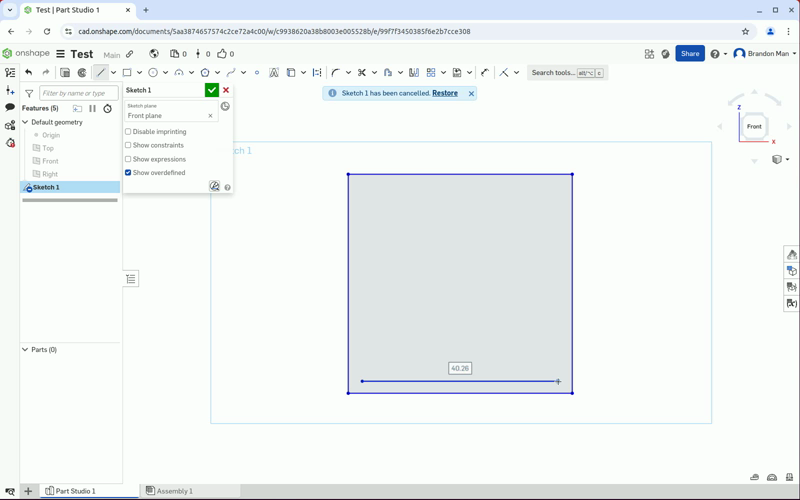
mouse_move(558, 185)
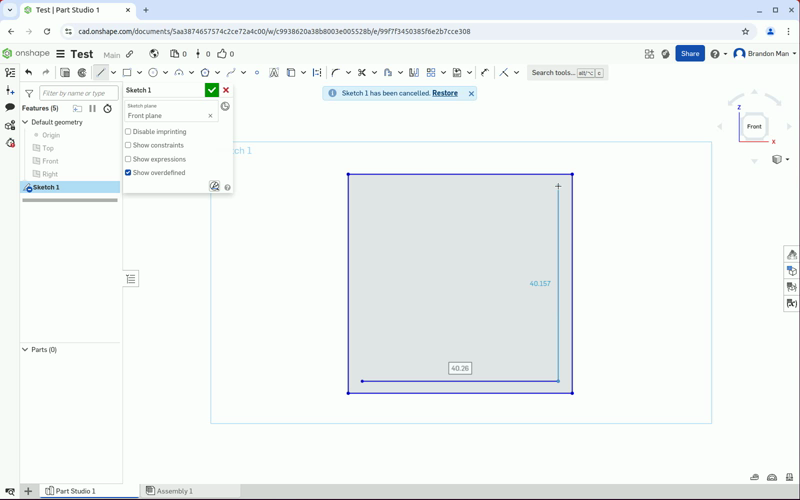
click(558, 185)
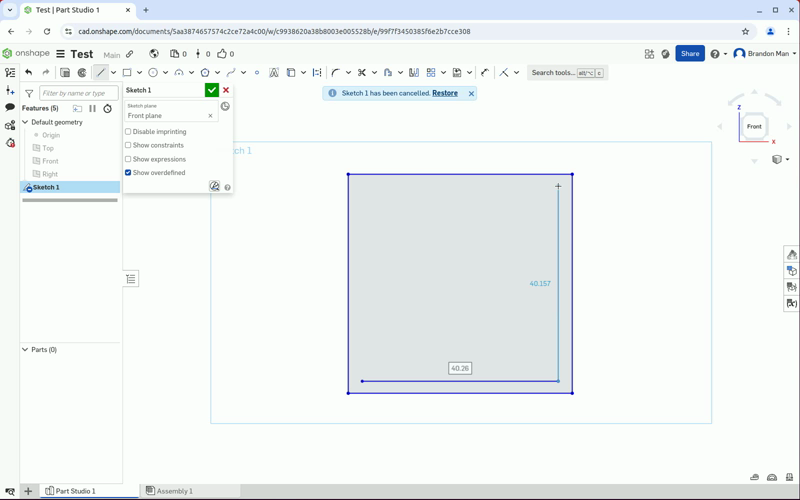
key_up(shift)
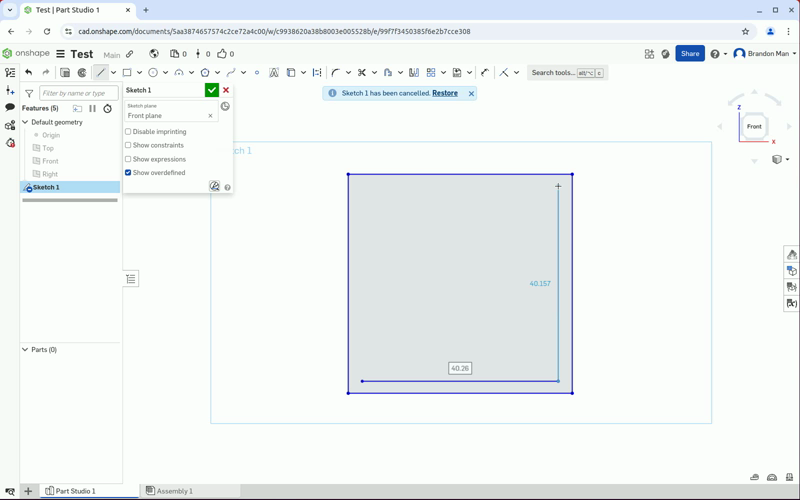
key_down(shift)
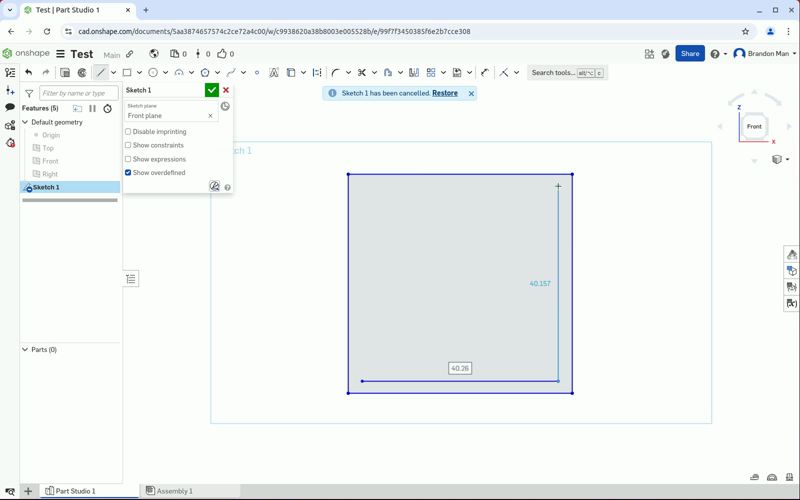
mouse_move(362, 185)
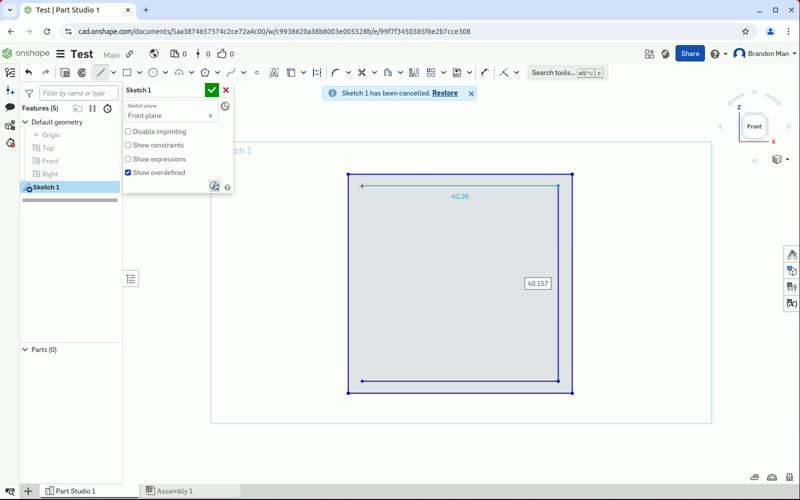
click(362, 185)
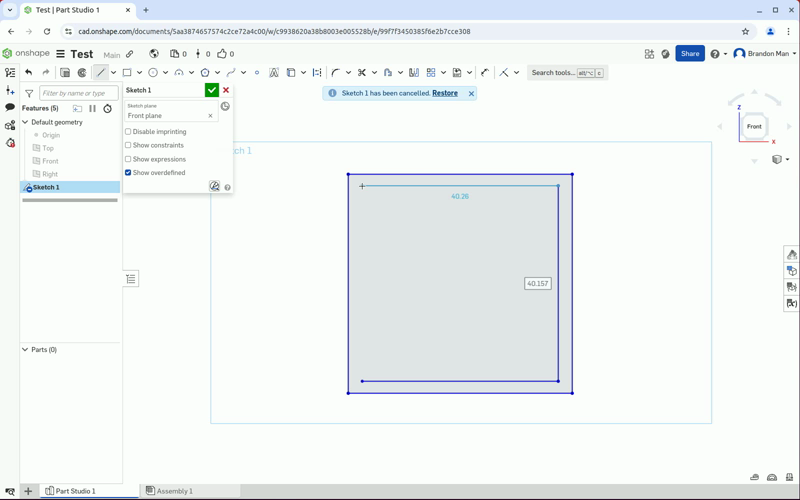
key_up(shift)
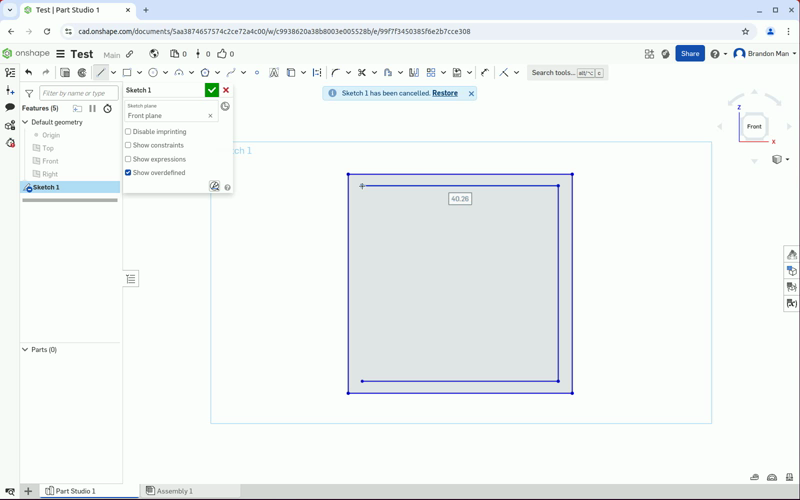
key_down(shift)
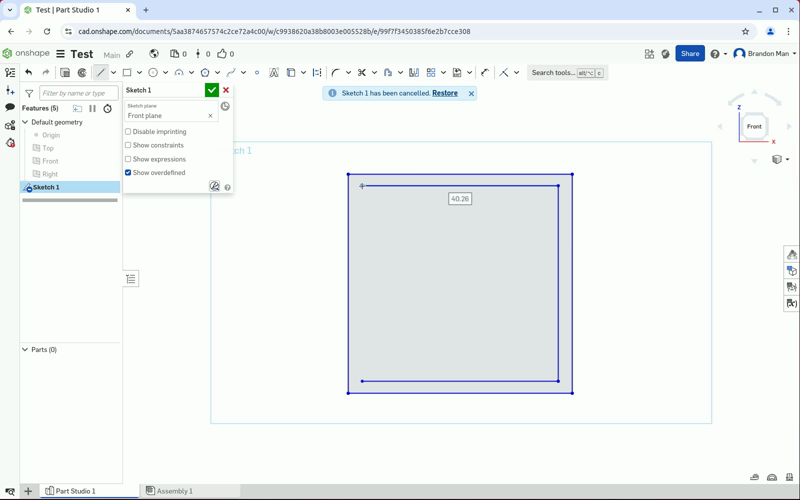
mouse_move(362, 381)
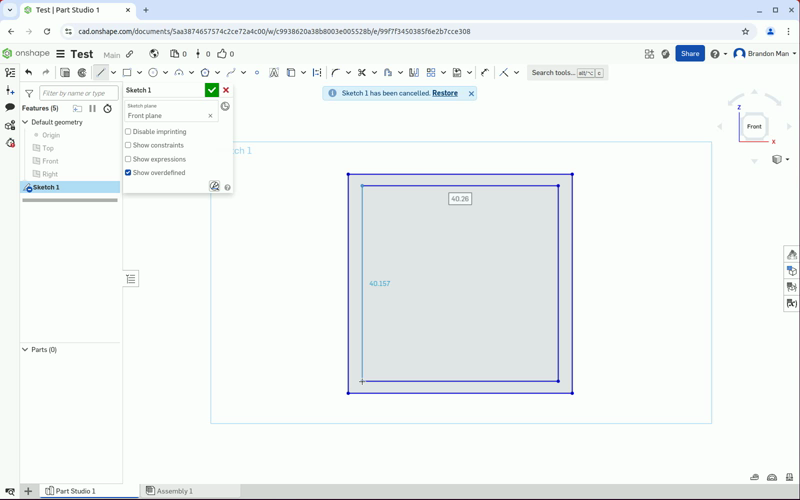
key_up(shift)
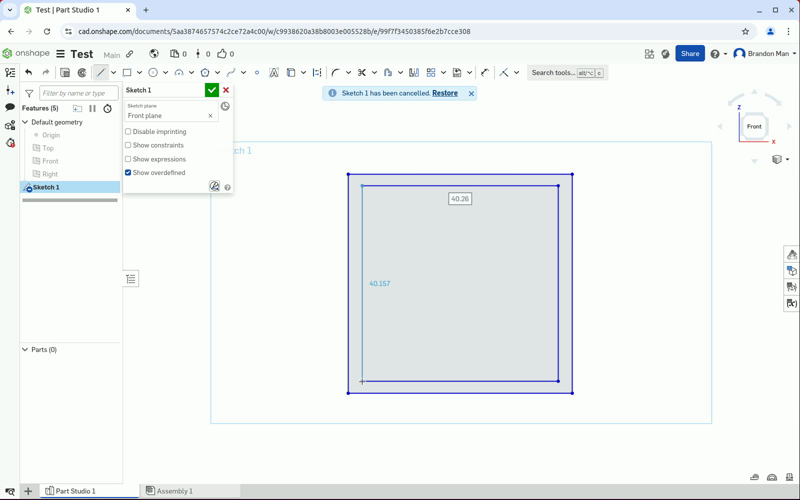
click(362, 381)
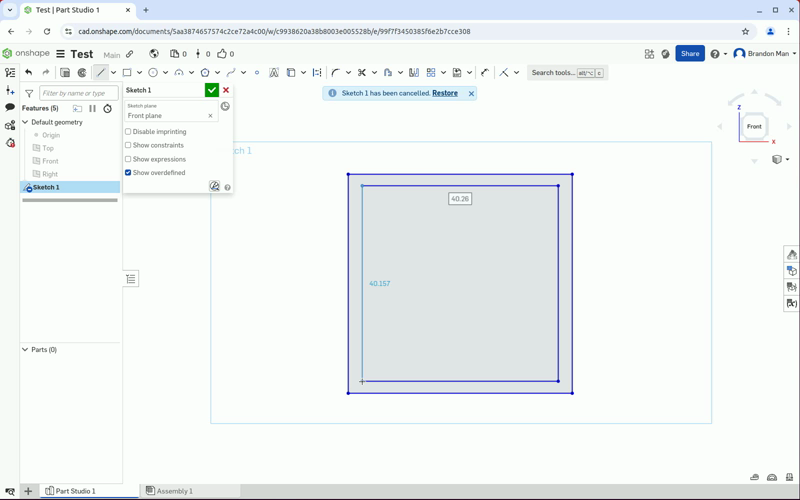
key(esc)
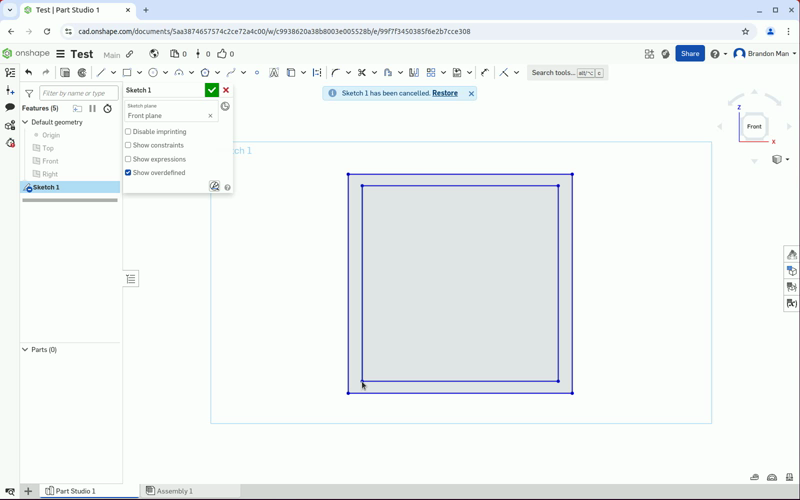
mouse_move(356, 385)
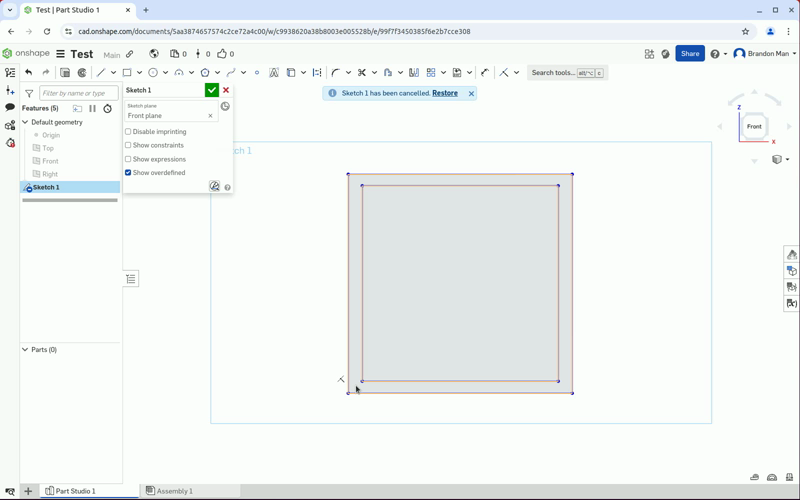
click(356, 385)
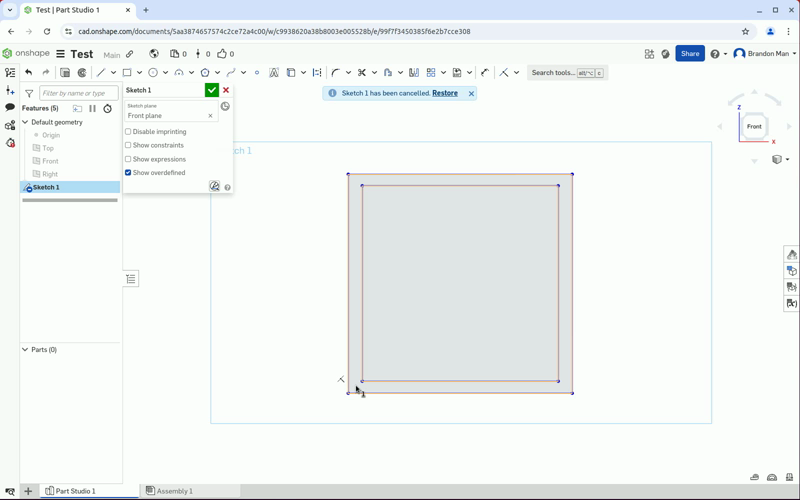
mouse_move(73, 352)
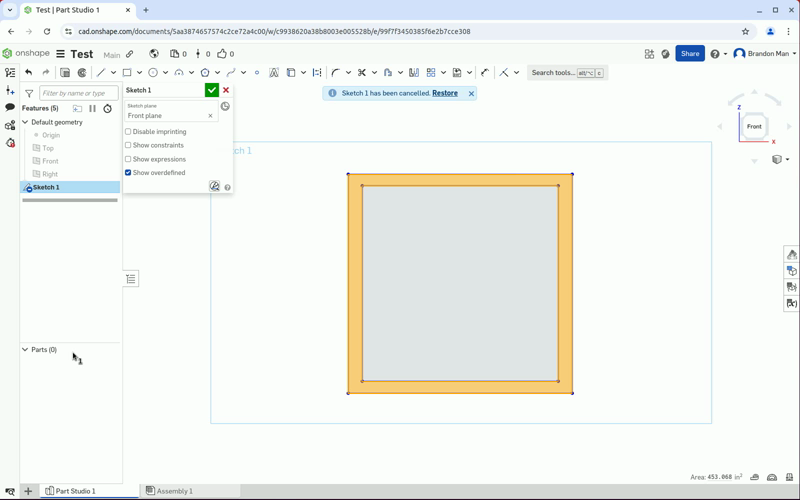
key(shift+y)
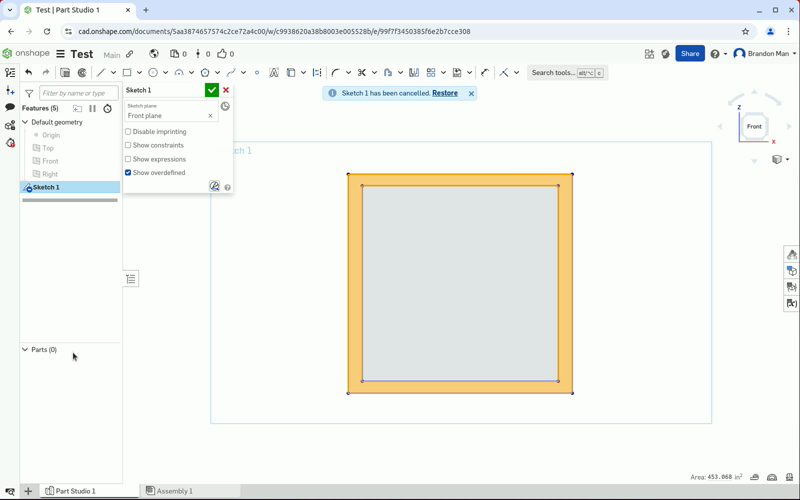
key(shift+e)
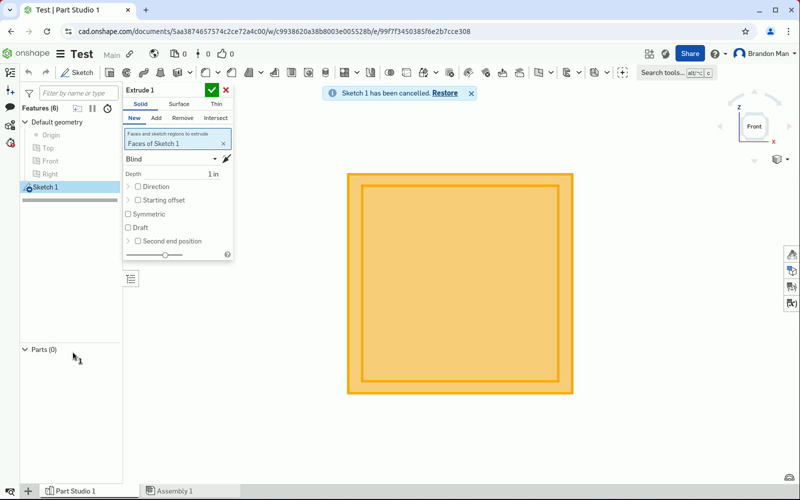
mouse_move(143, 106)
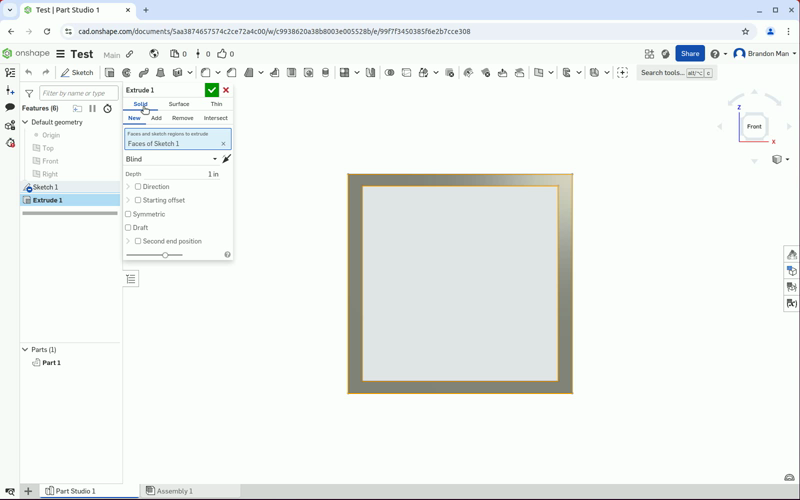
click(143, 106)
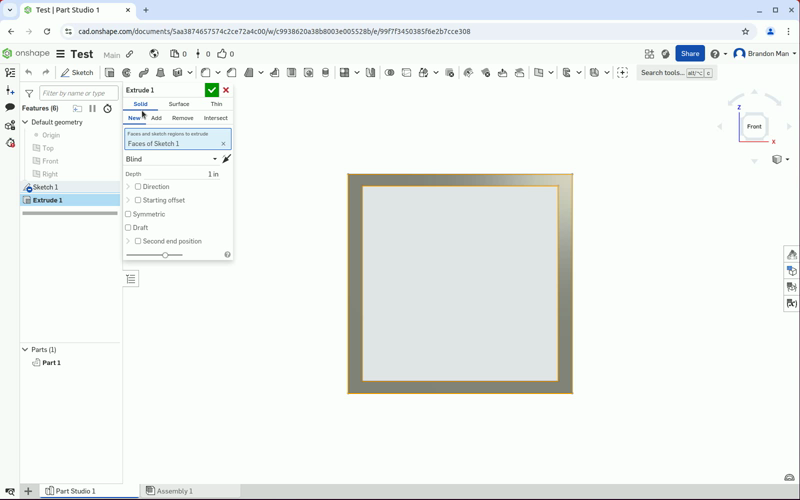
mouse_move(137, 120)
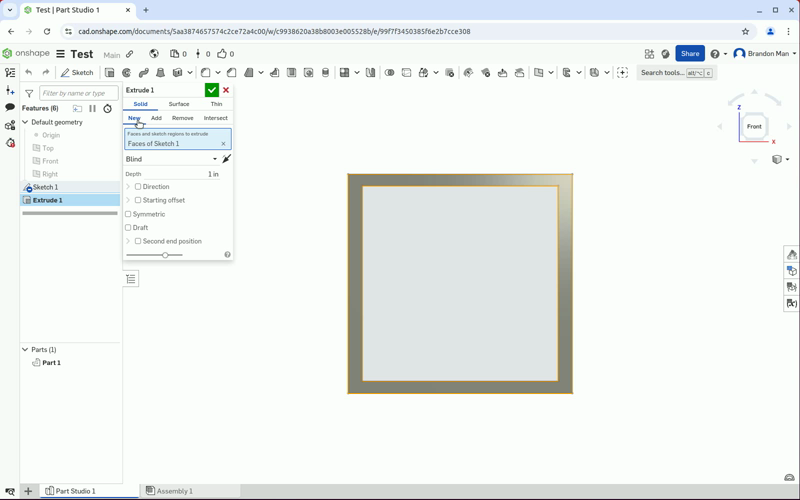
click(137, 120)
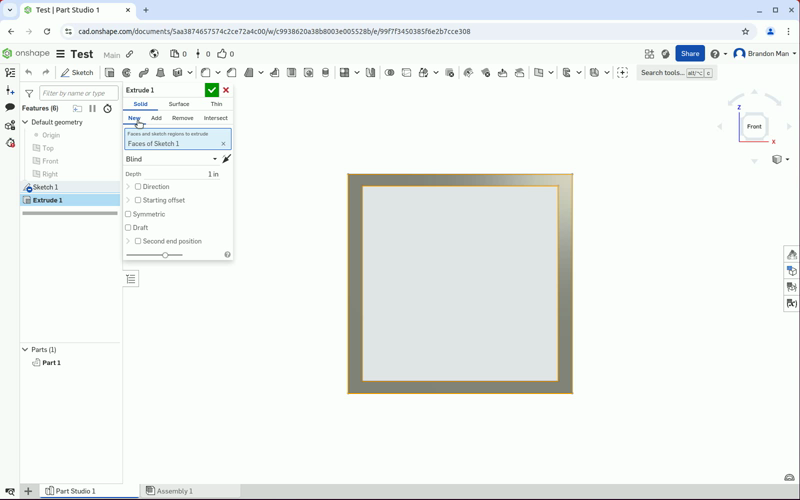
key(tab, 4)
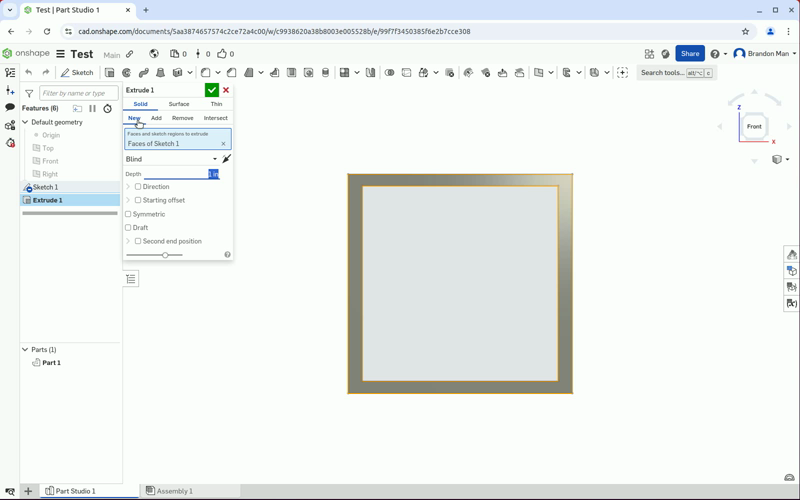
text(4.092)
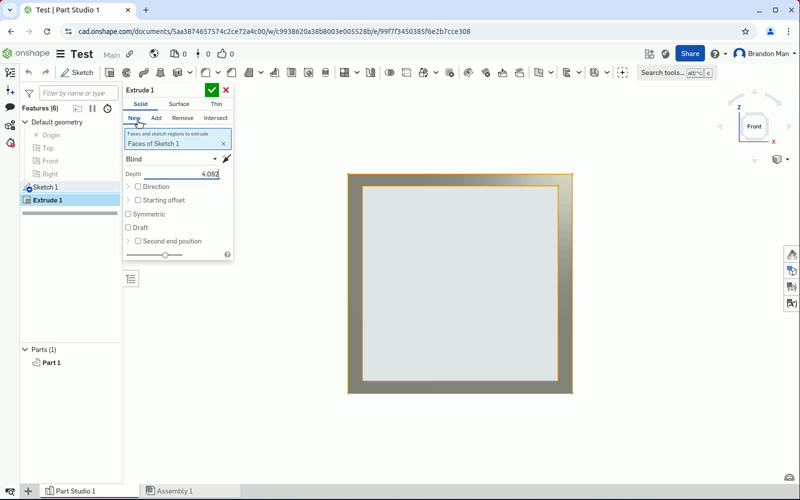
key(enter)
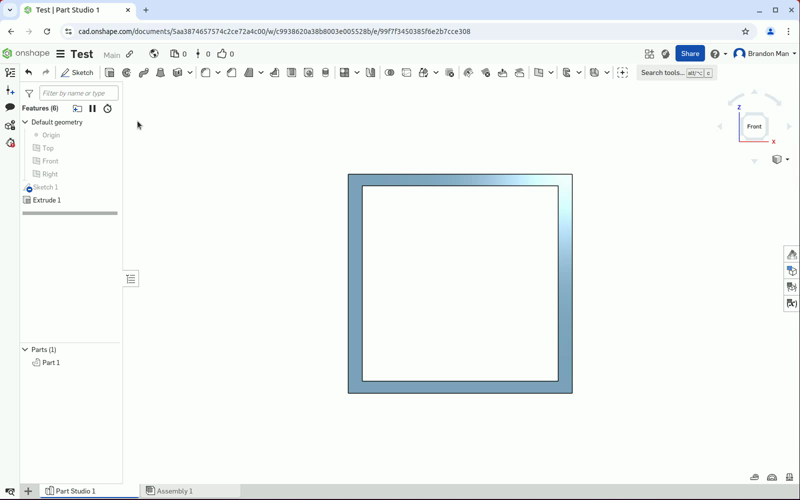
key(shift+h)
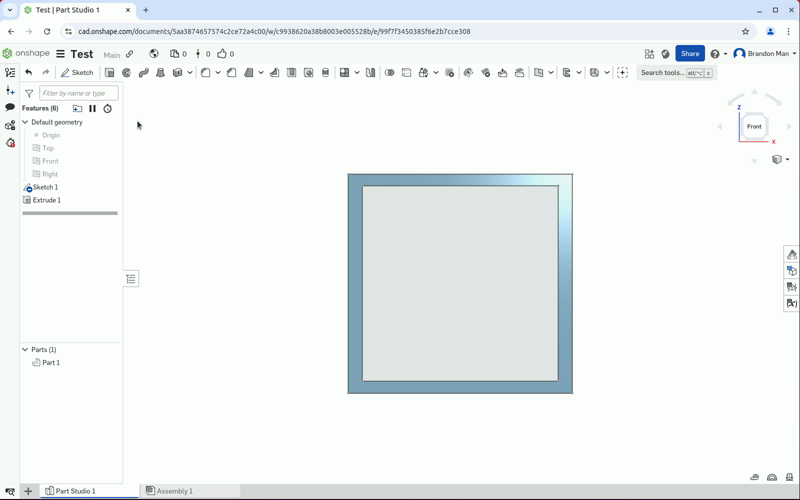
key(shift+h)
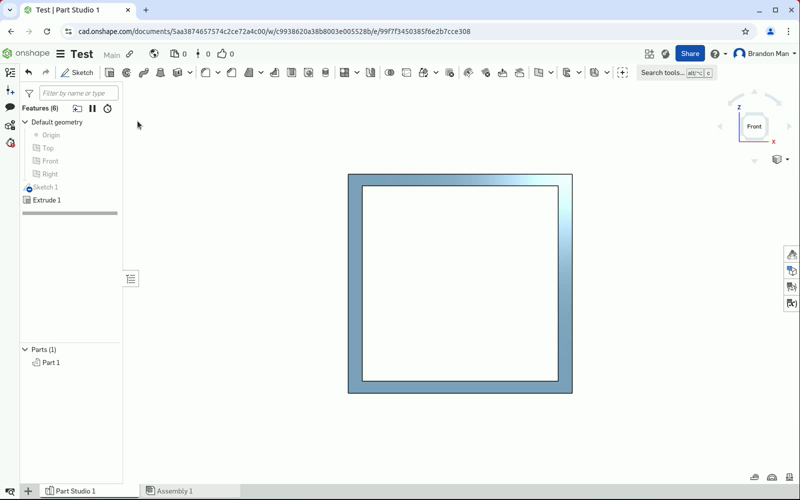
mouse_move(73, 189)
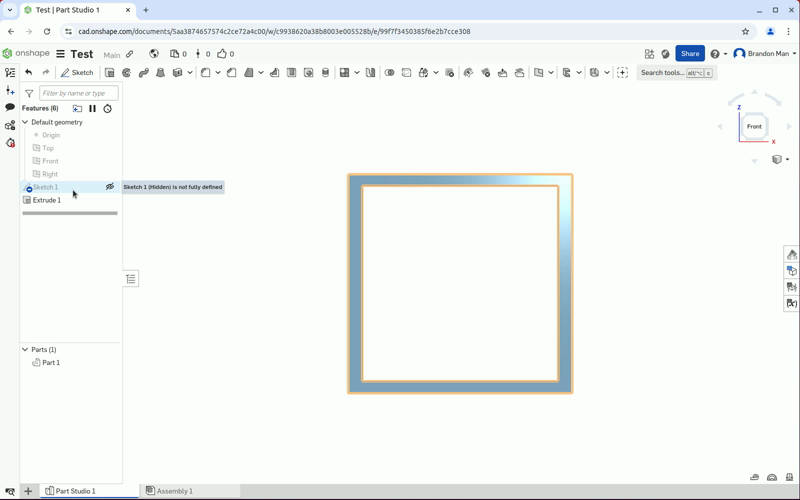
click(73, 189)
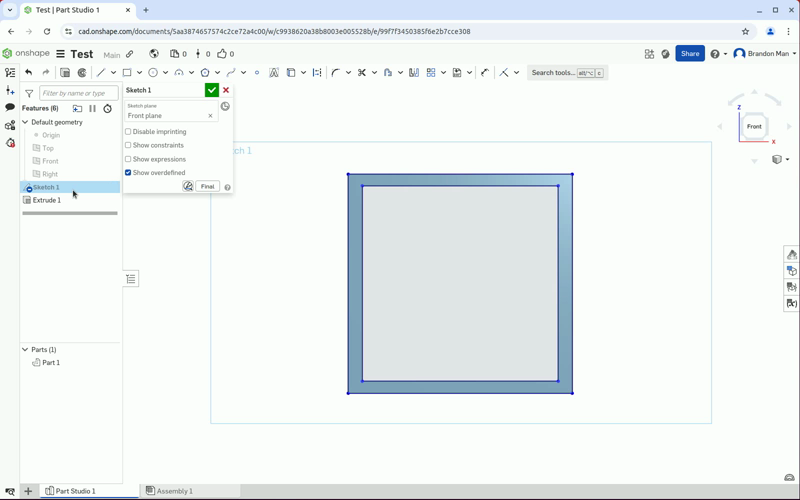
mouse_move(229, 92)
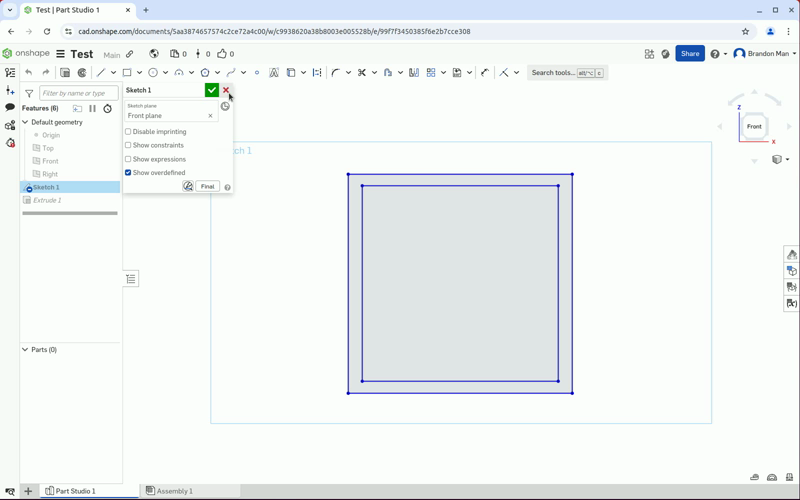
click(229, 92)
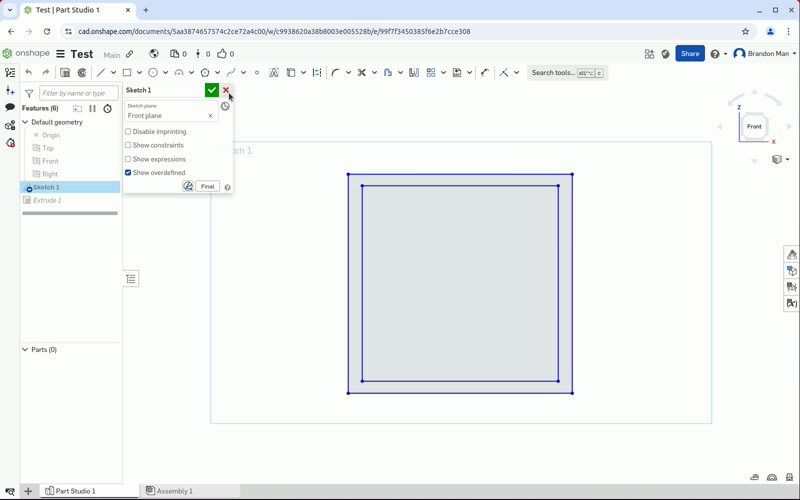
key(shift+s)
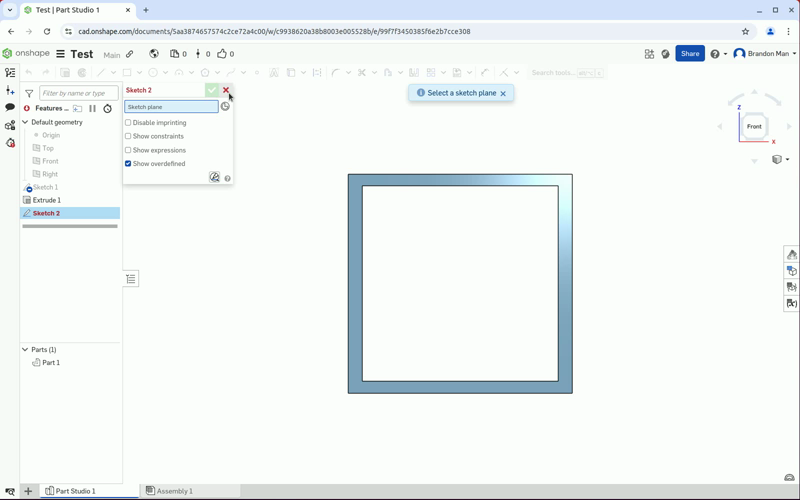
mouse_move(73, 163)
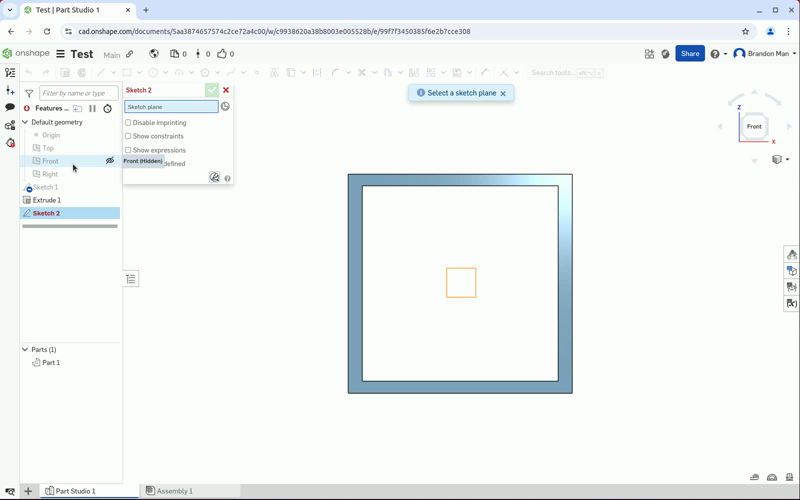
click(73, 163)
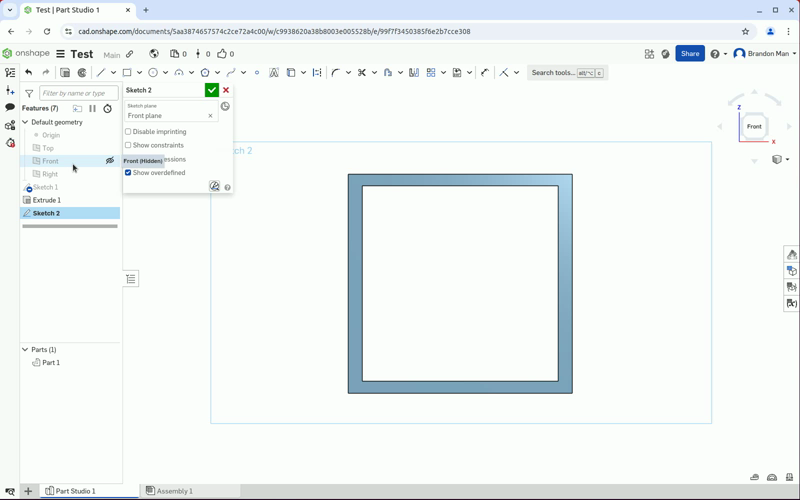
mouse_move(73, 352)
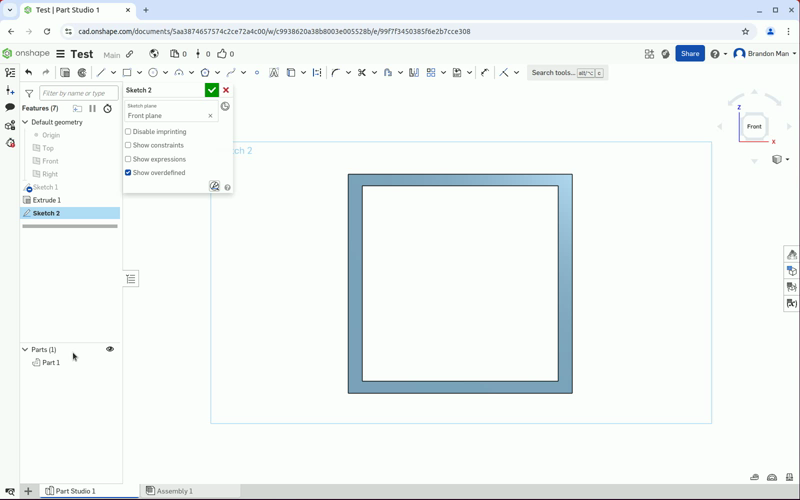
key(y)
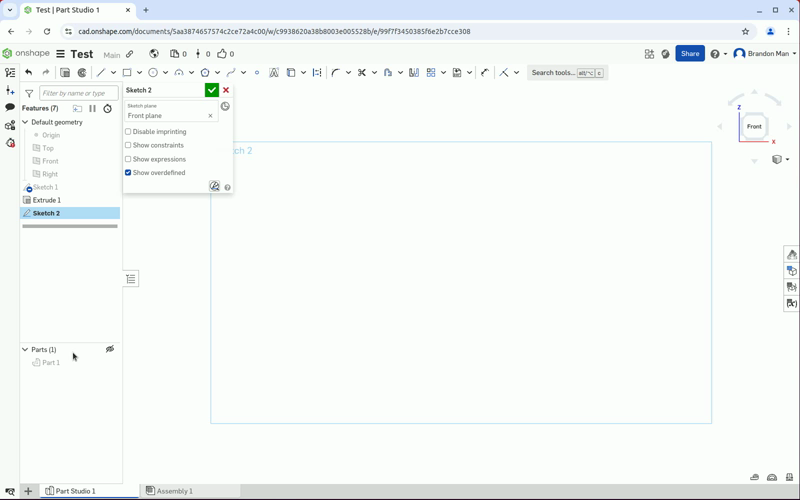
key(l)
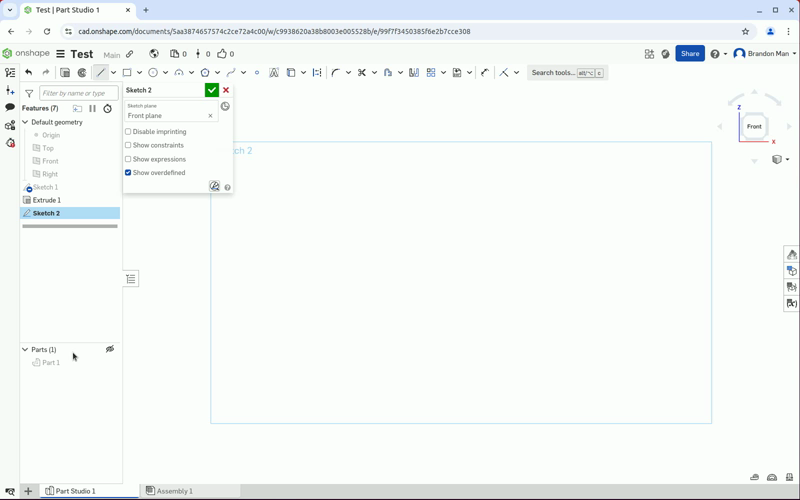
key_down(shift)
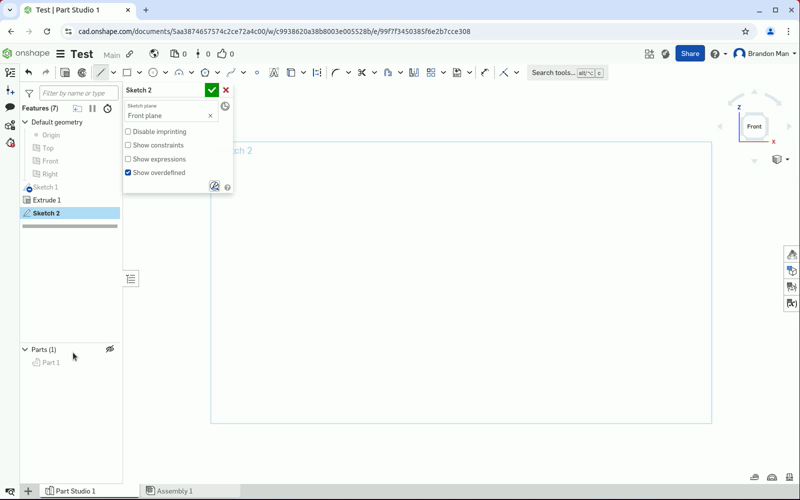
mouse_move(362, 381)
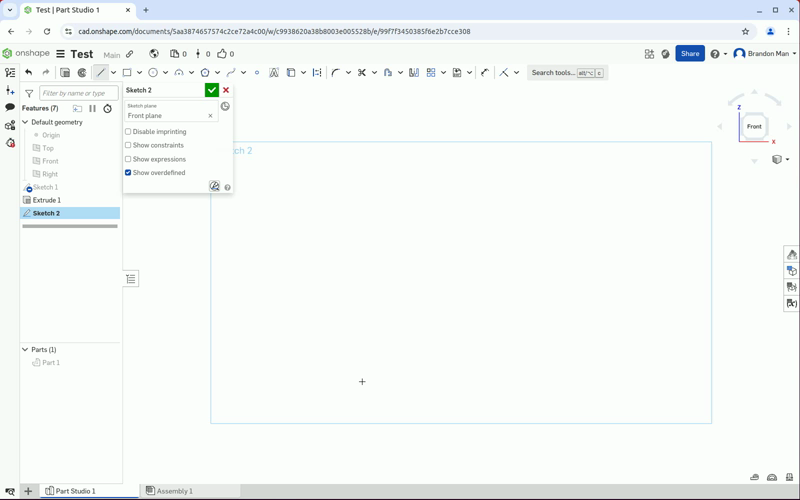
click(362, 381)
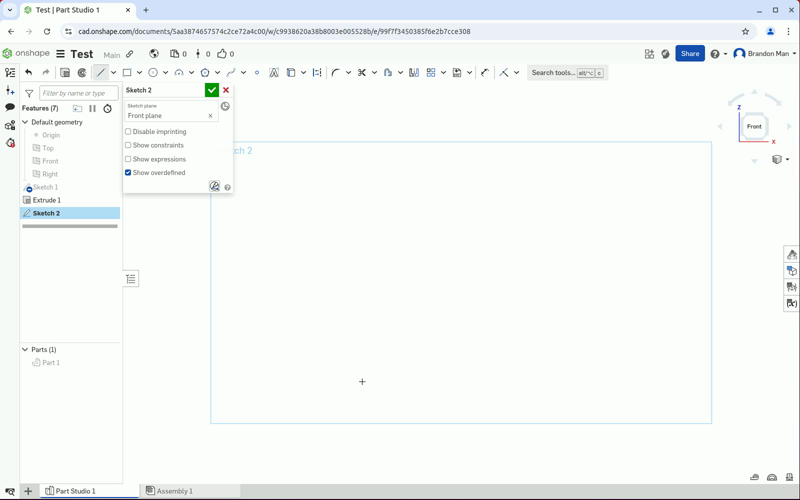
key_up(shift)
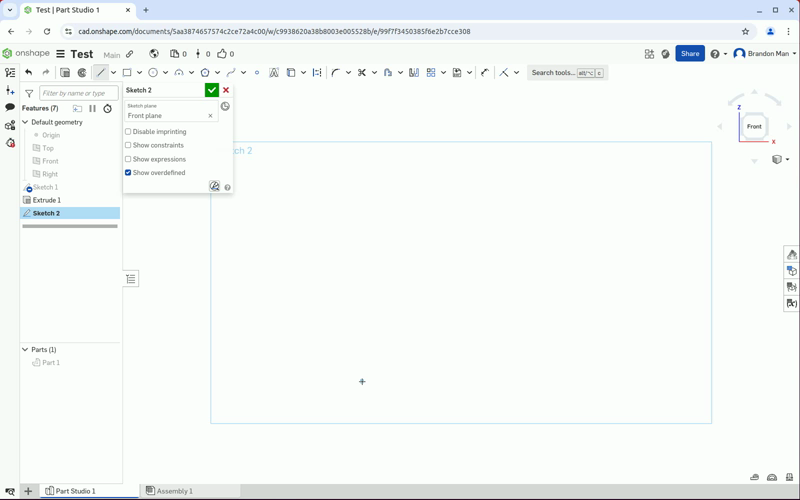
key_down(shift)
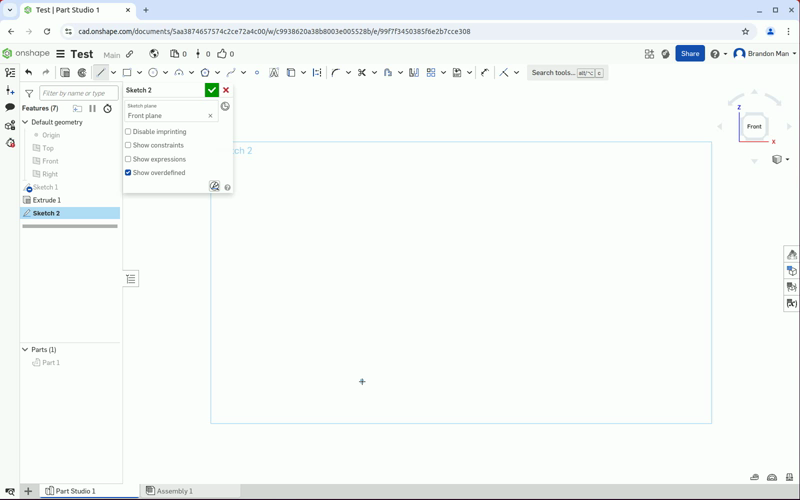
mouse_move(559, 381)
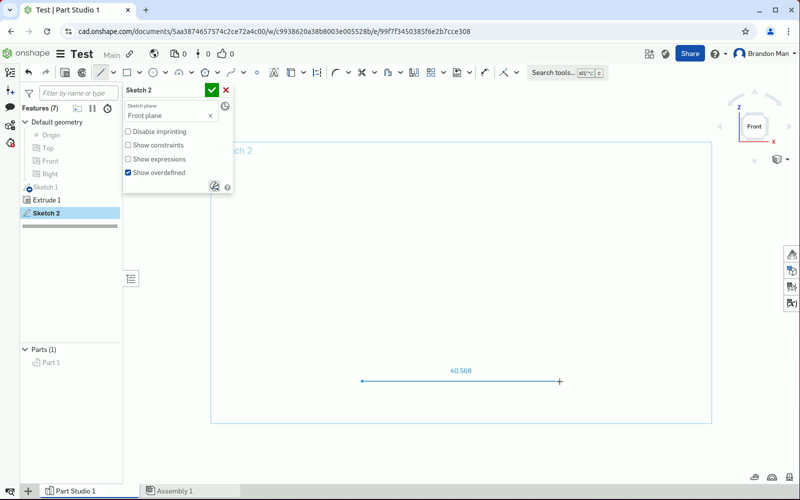
click(559, 381)
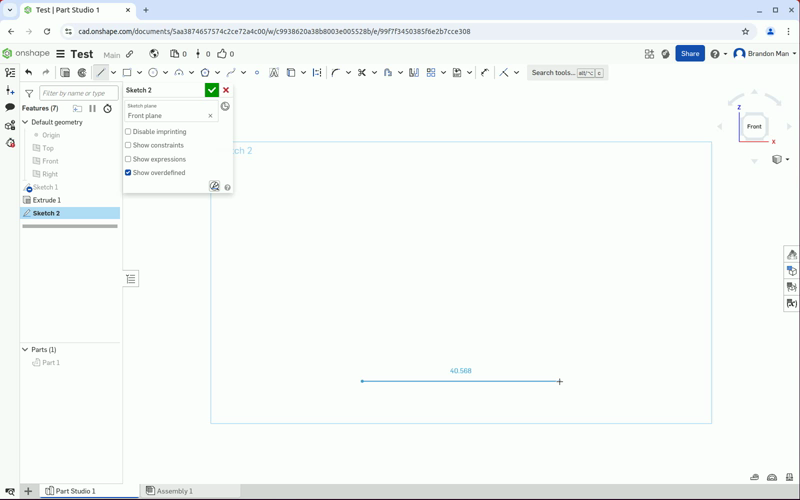
key_up(shift)
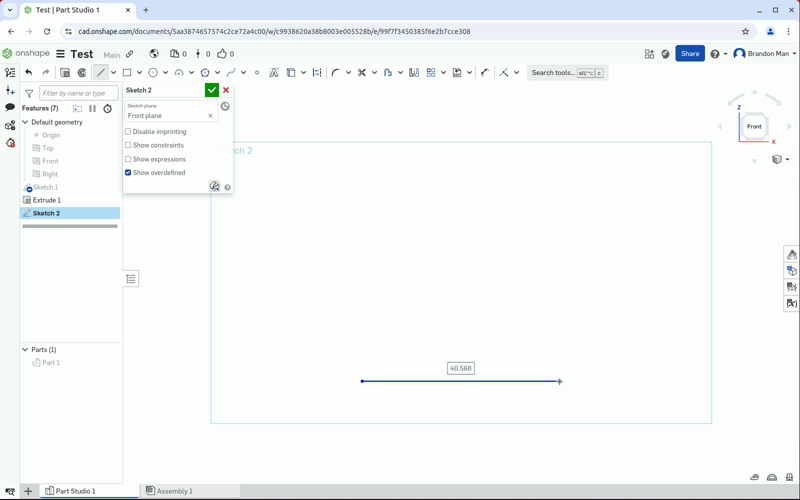
key_down(shift)
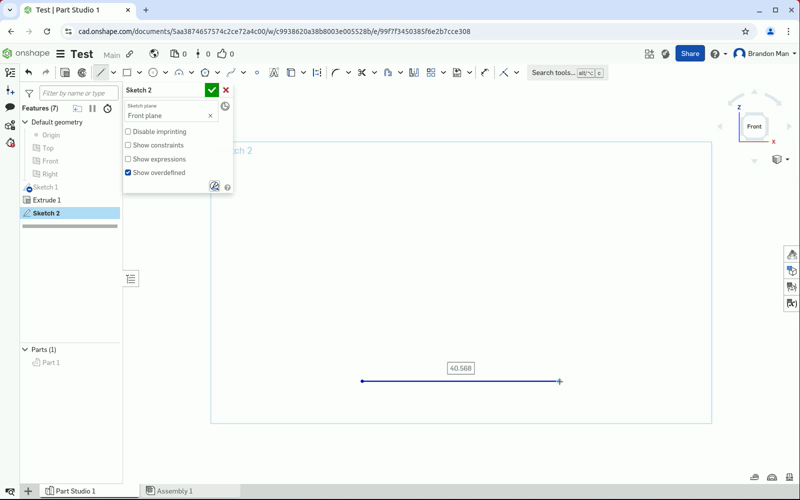
mouse_move(559, 184)
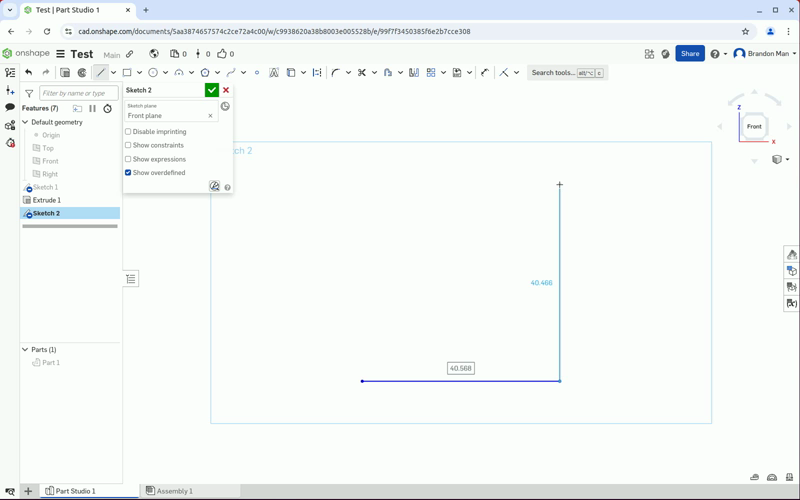
click(559, 184)
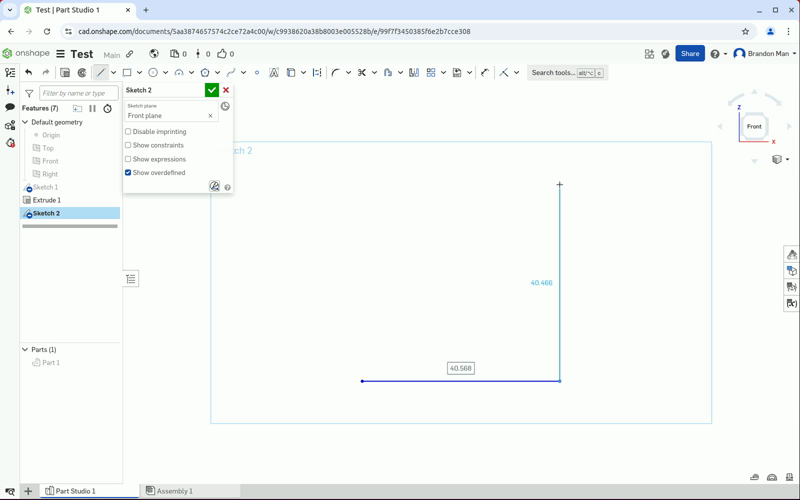
key_up(shift)
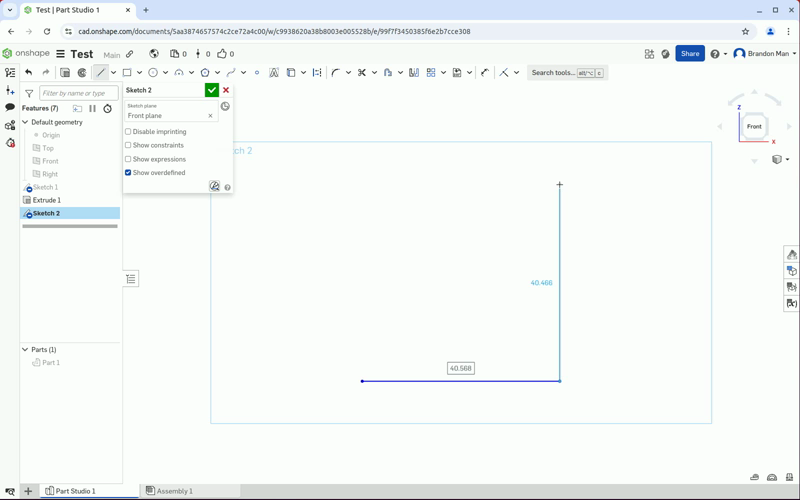
key_down(shift)
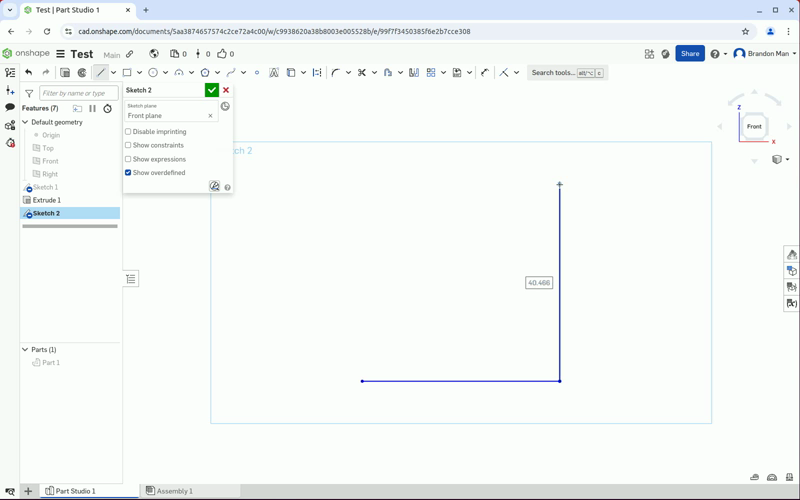
mouse_move(362, 184)
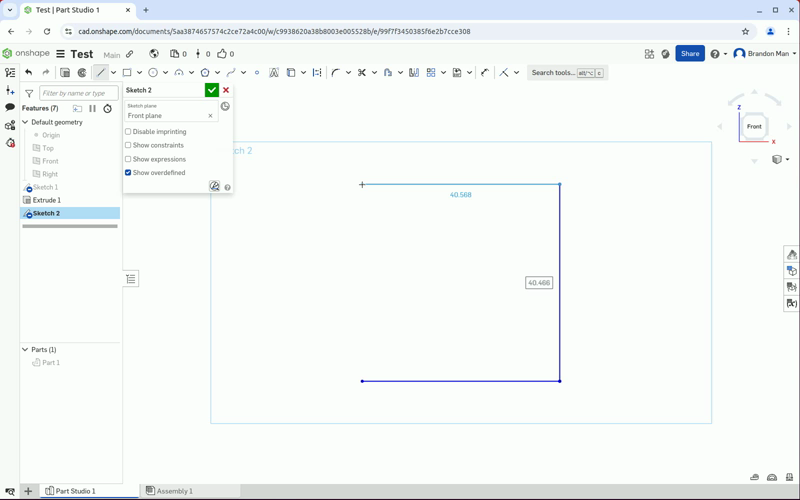
click(362, 184)
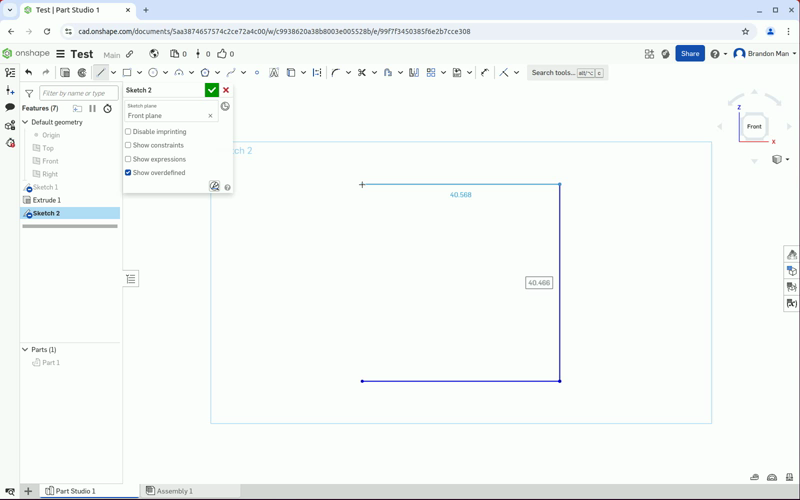
key_up(shift)
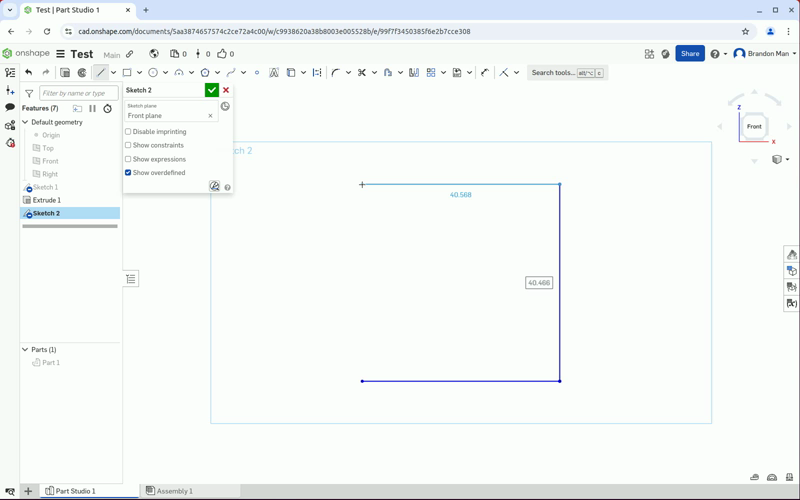
key_down(shift)
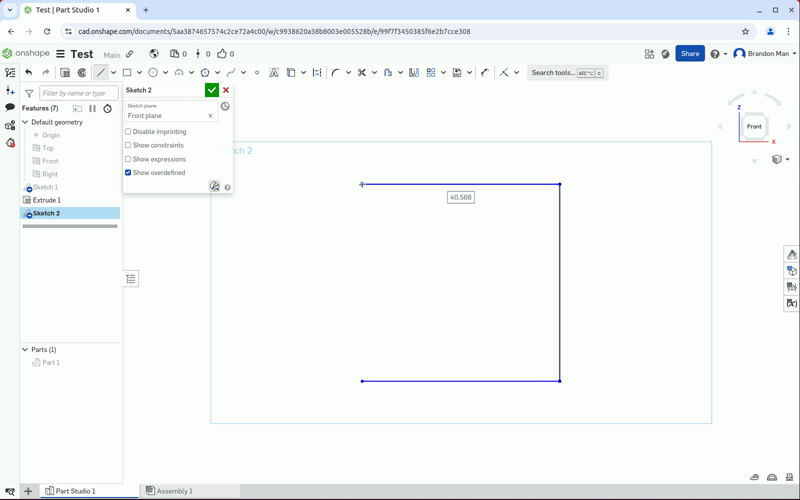
mouse_move(362, 381)
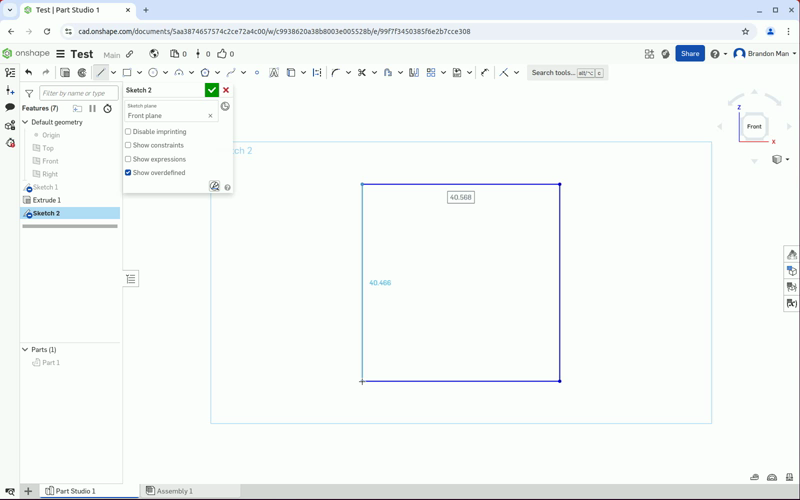
key_up(shift)
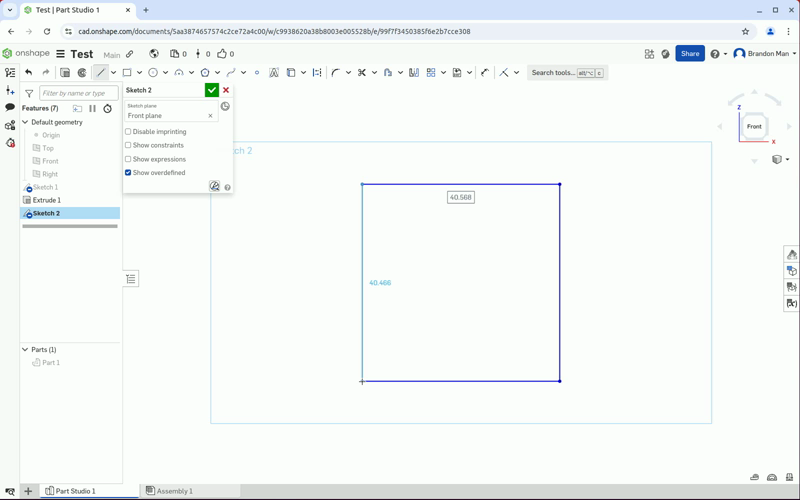
click(362, 381)
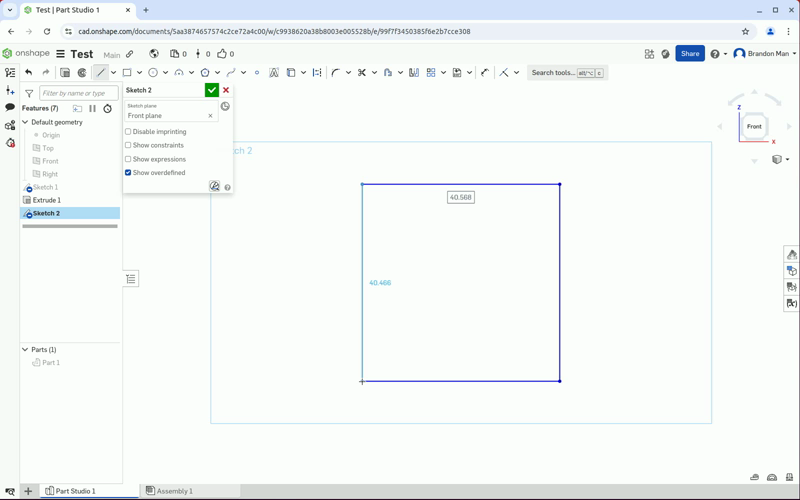
key(esc)
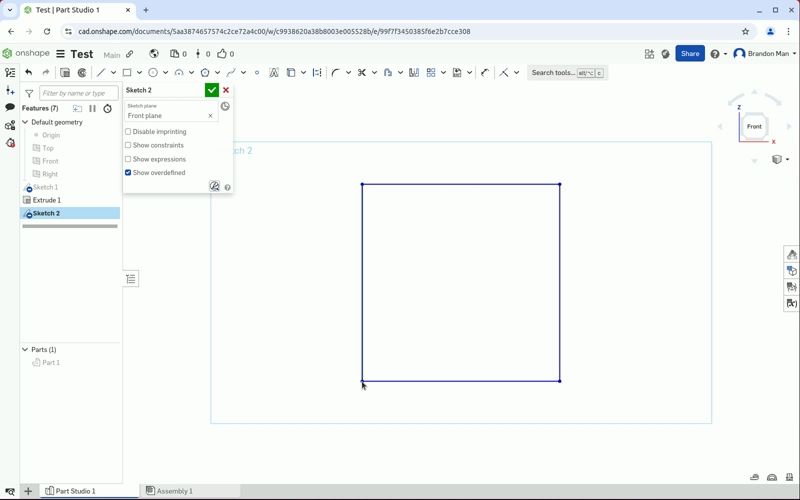
mouse_move(505, 231)
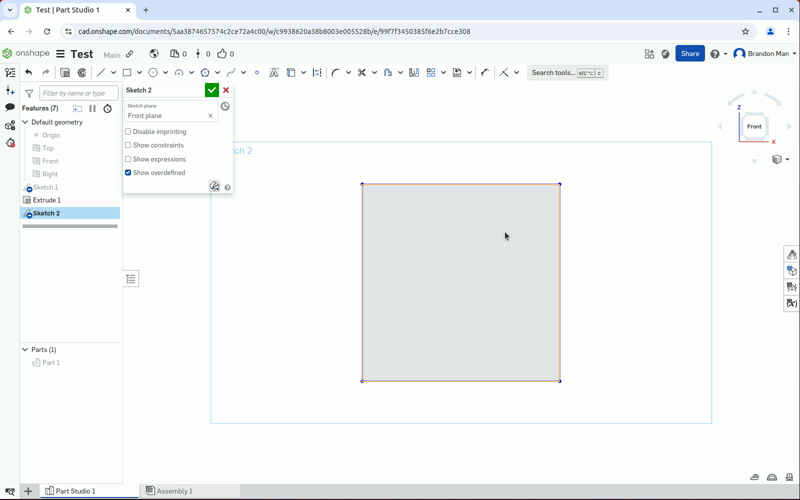
click(505, 231)
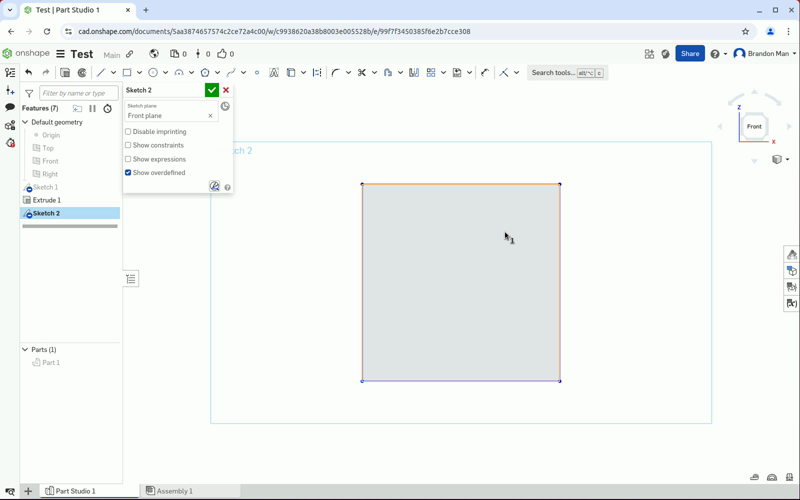
mouse_move(73, 352)
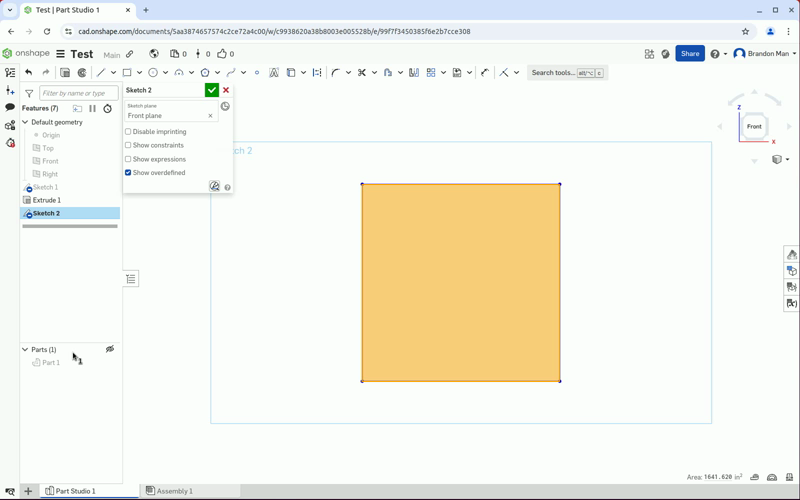
key(shift+y)
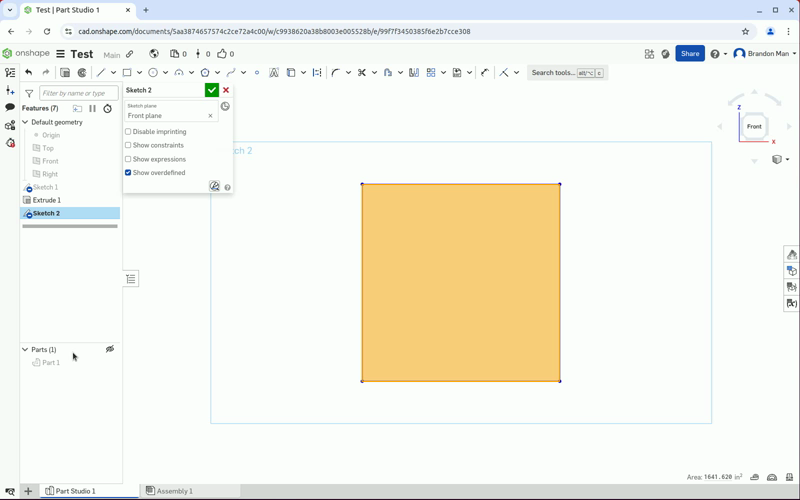
key(shift+e)
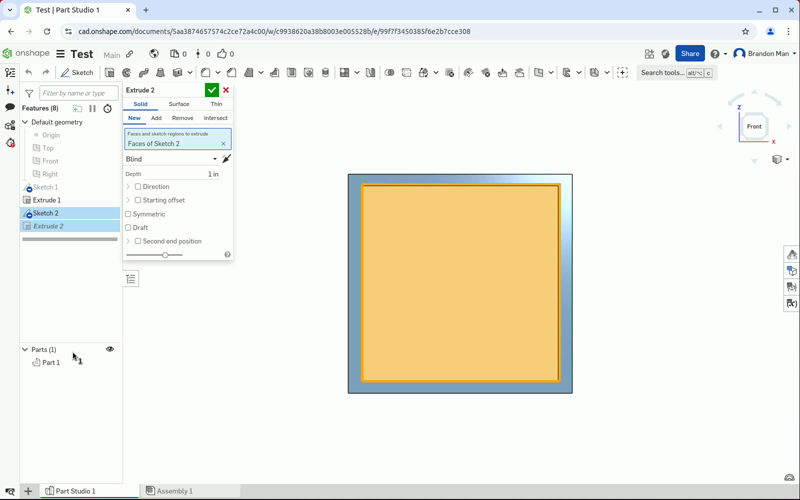
mouse_move(143, 106)
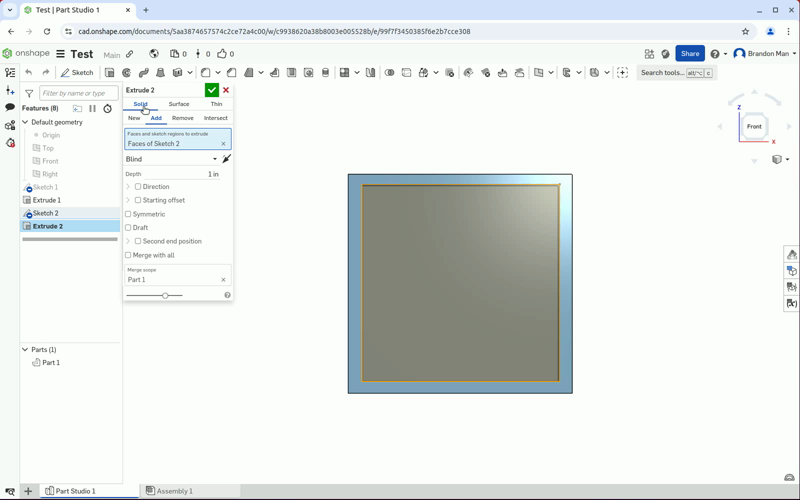
click(143, 106)
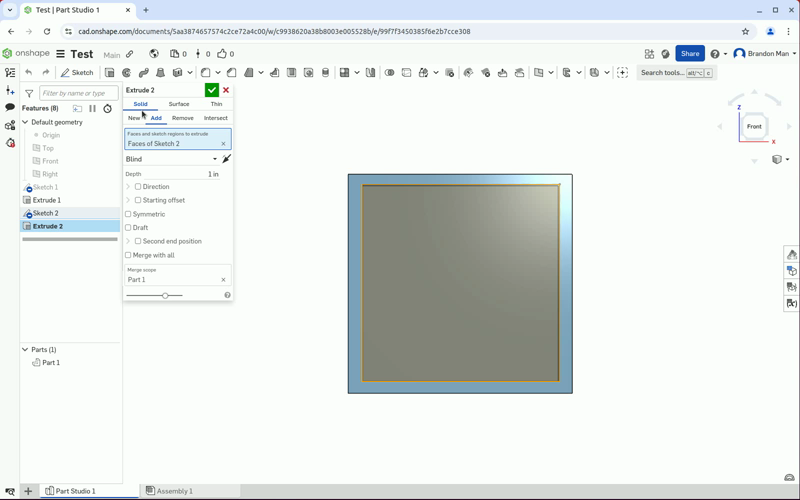
mouse_move(137, 120)
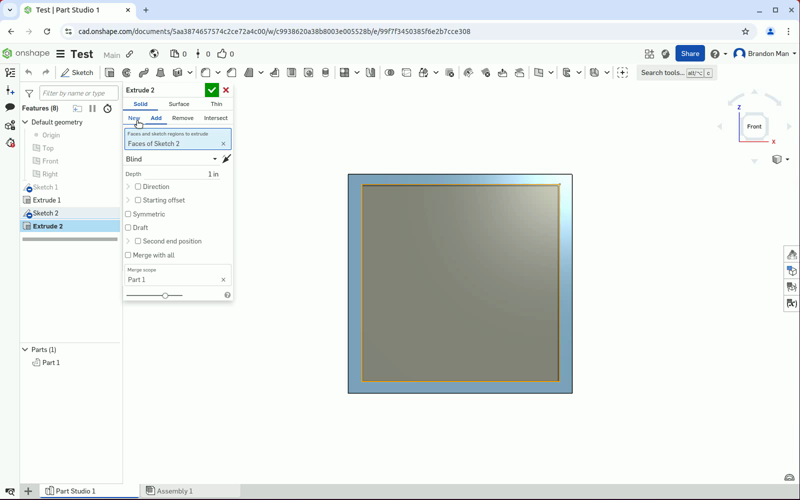
click(137, 120)
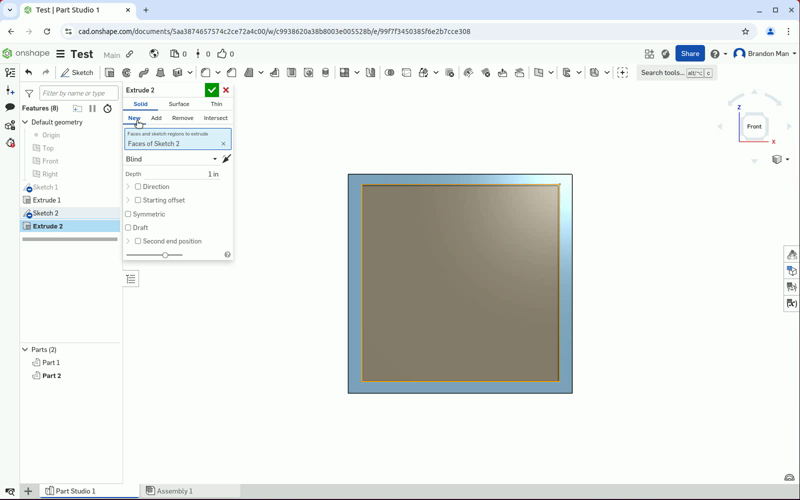
key(tab, 4)
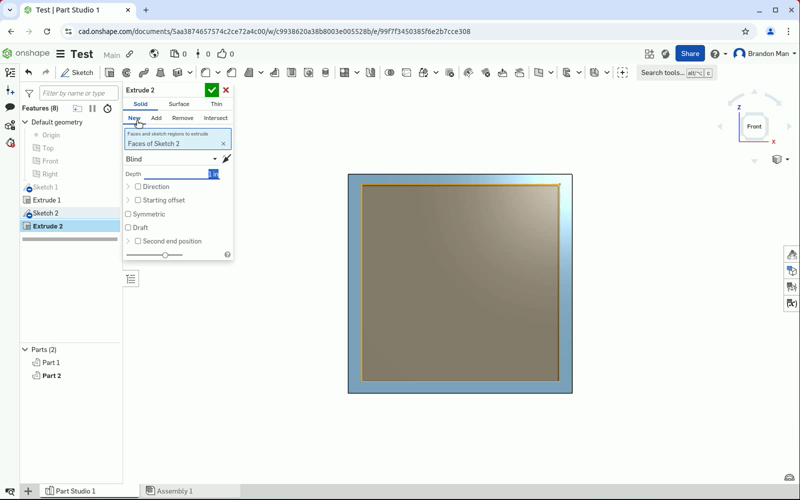
text(1.926)
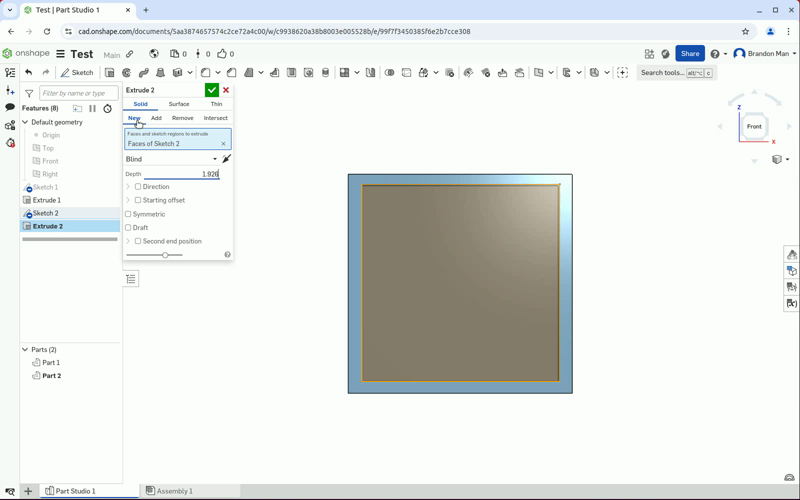
key(enter)
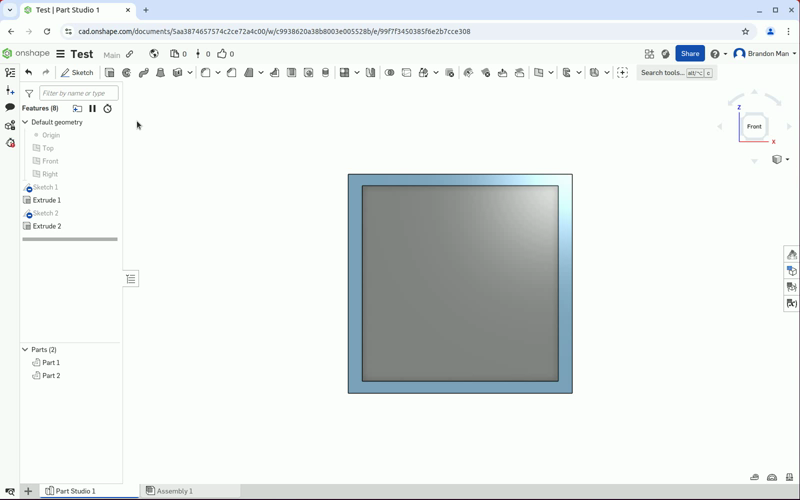
key(shift+h)
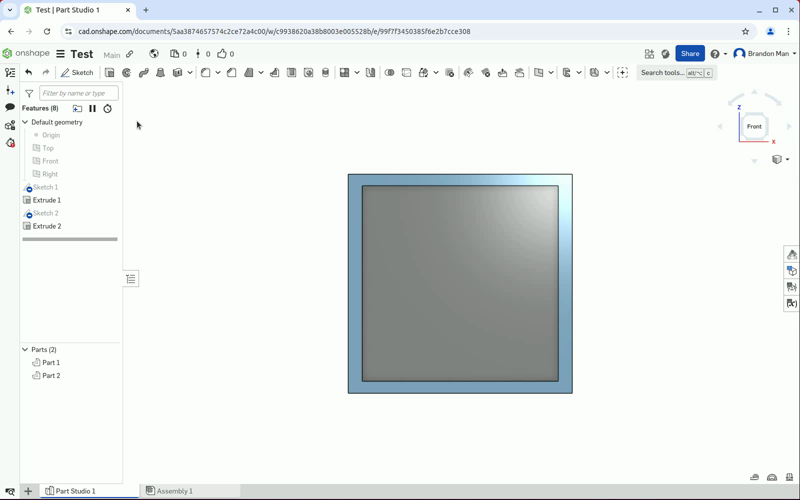
key(shift+h)
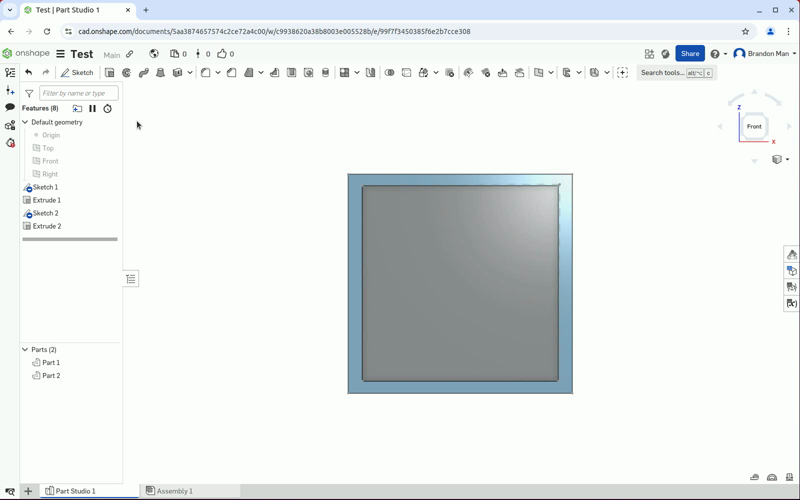
key(shift+7)
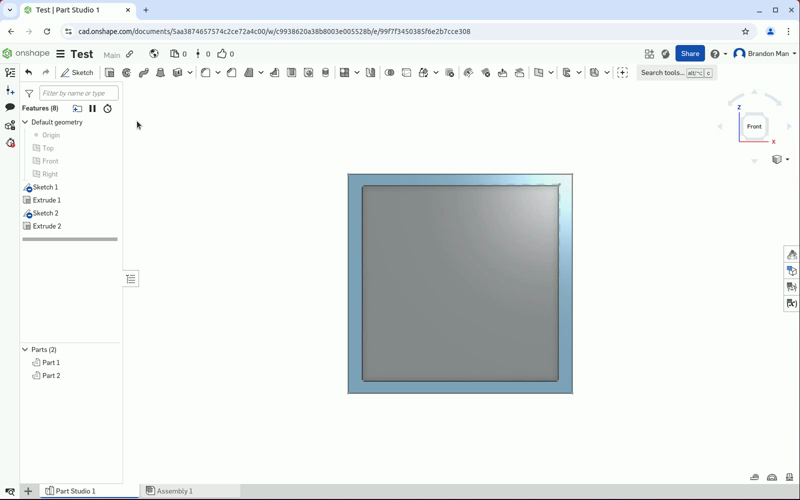
key(left, 2)
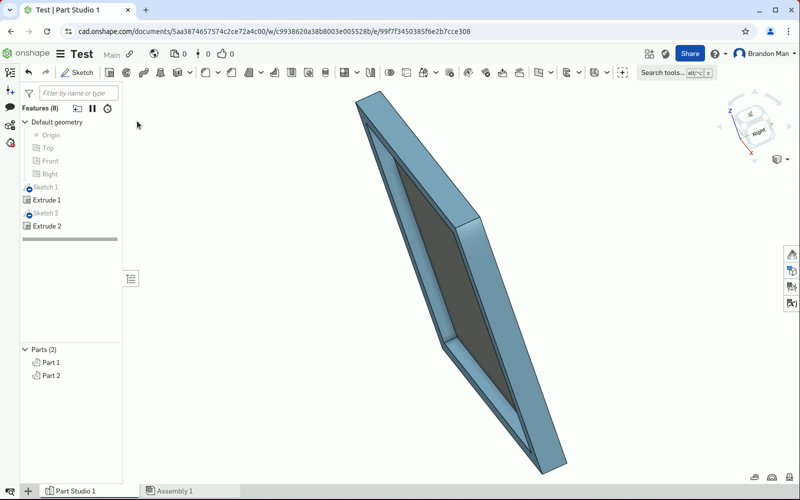
key(down, 2)
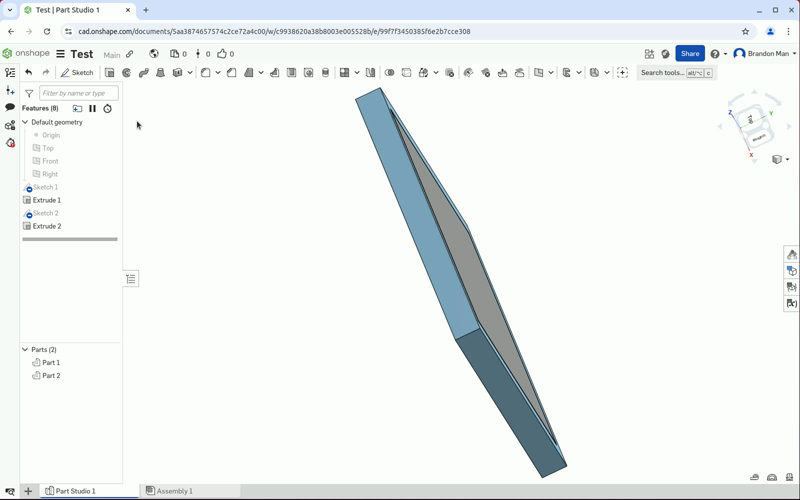
key(up, 2)
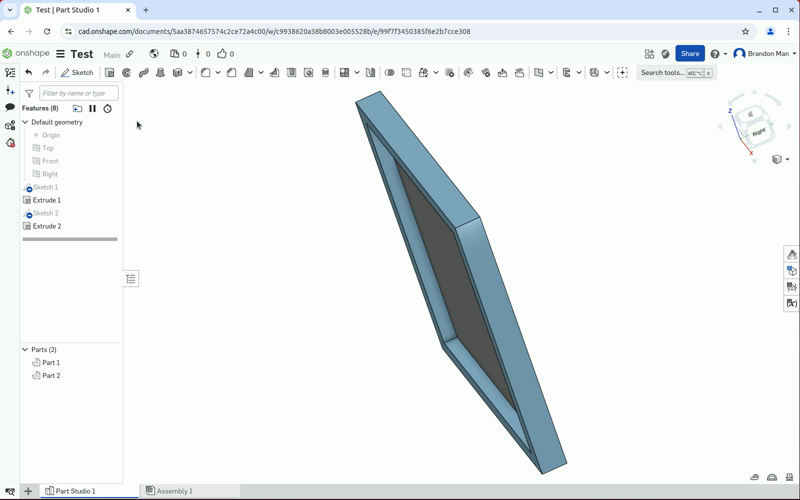
key(right, 2)
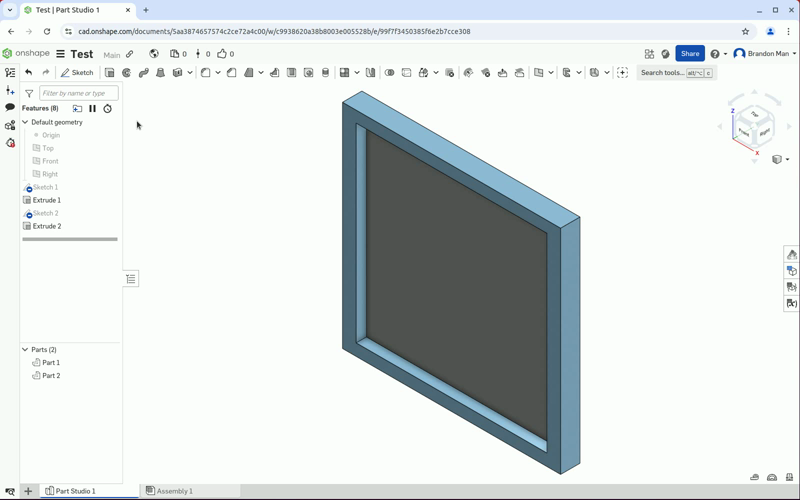
mouse_move(73, 189)
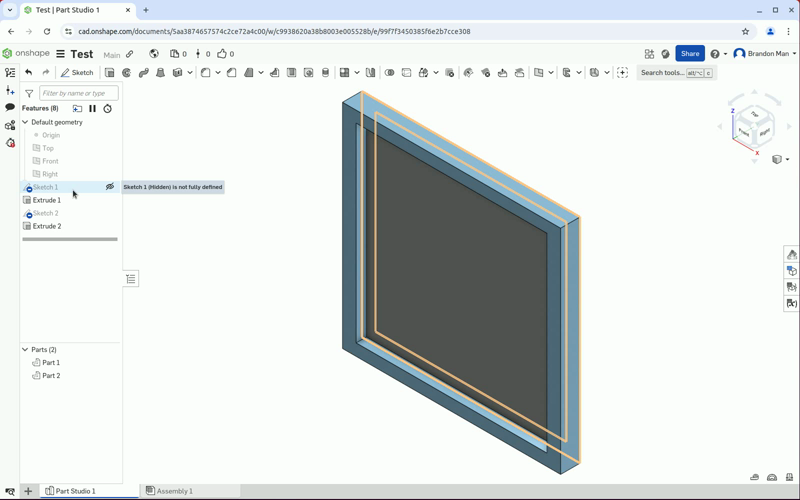
click(73, 189)